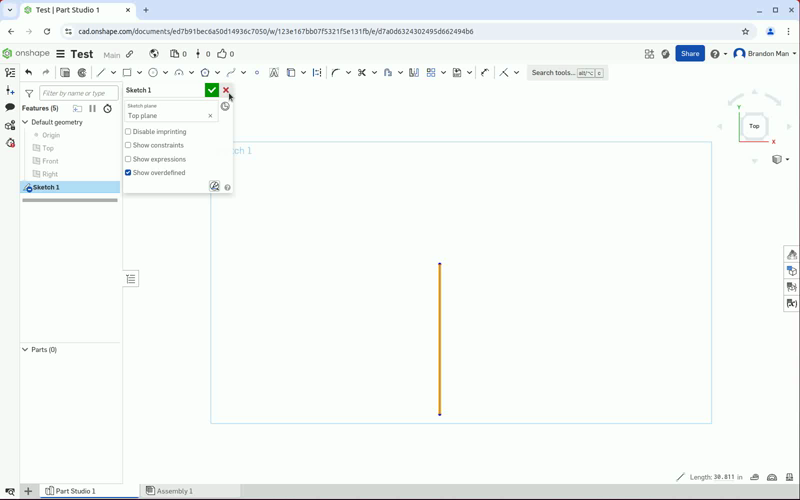
key(shift+h)
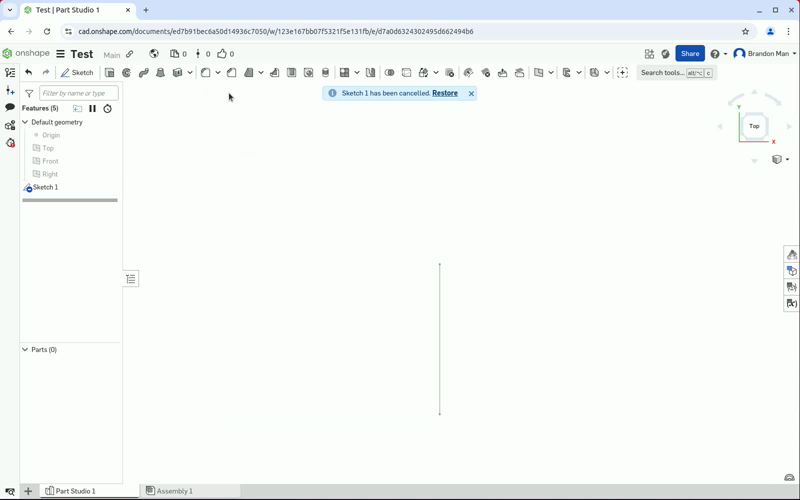
key(shift+s)
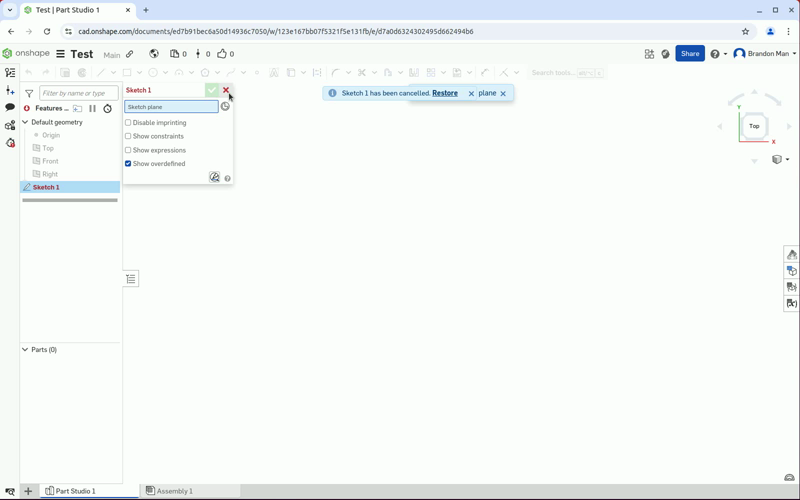
mouse_move(73, 150)
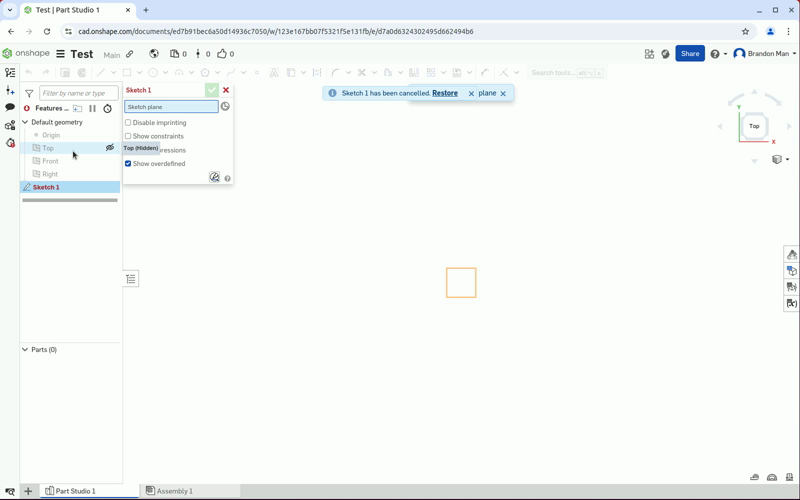
click(73, 150)
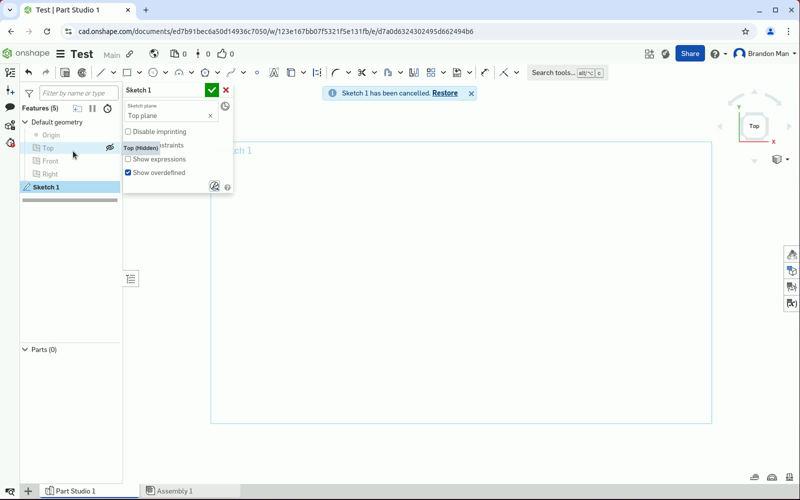
mouse_move(73, 352)
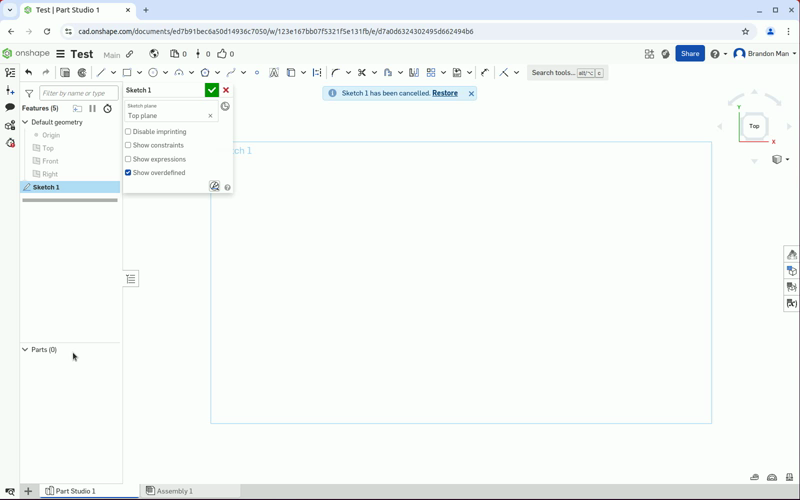
key(y)
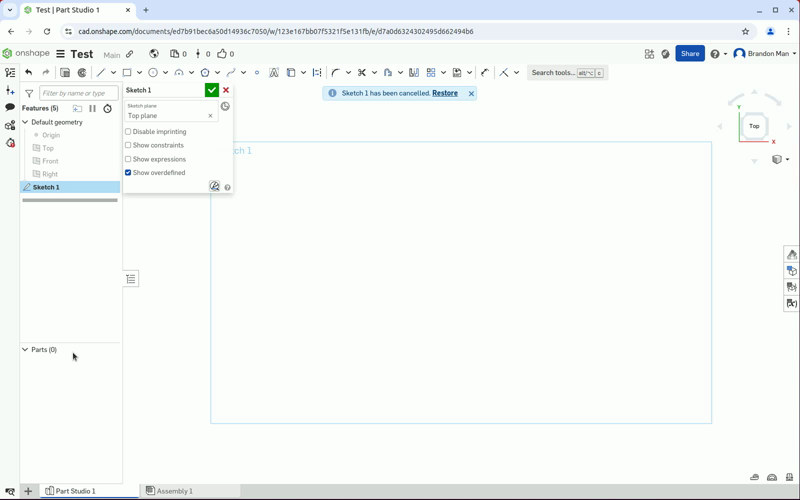
key(c)
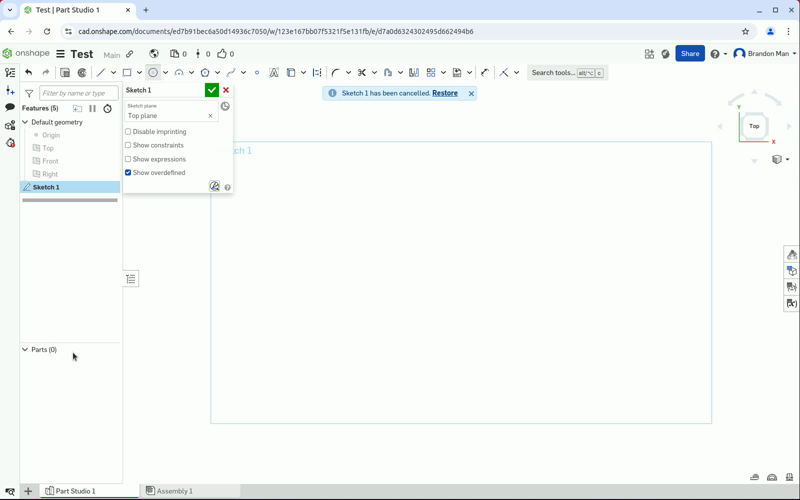
key_down(shift)
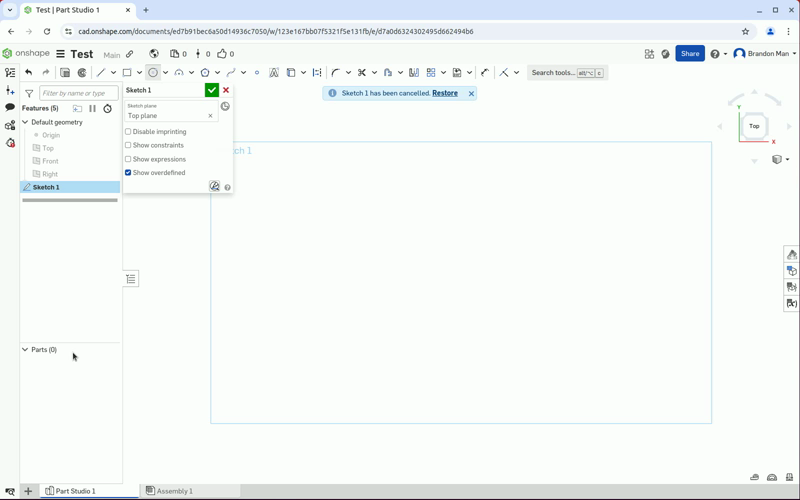
mouse_move(461, 282)
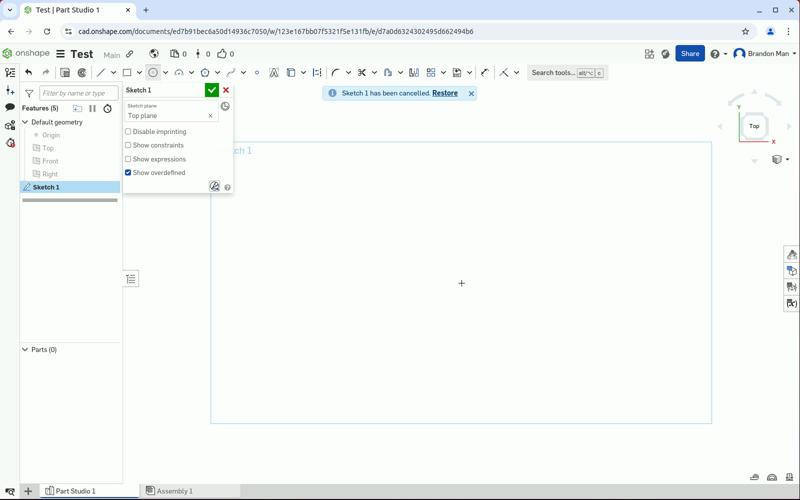
click(461, 282)
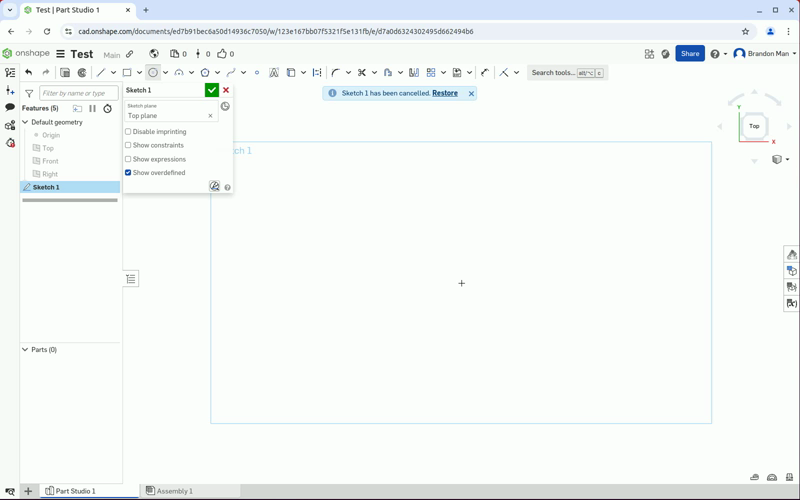
key_up(shift)
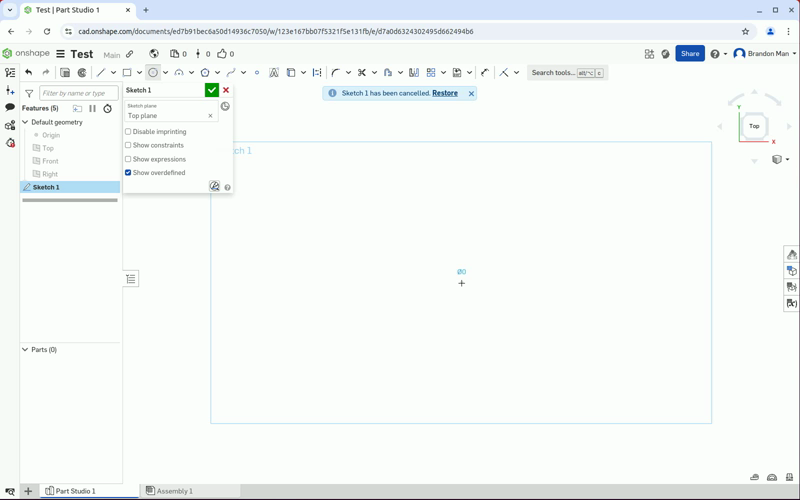
mouse_move(467, 282)
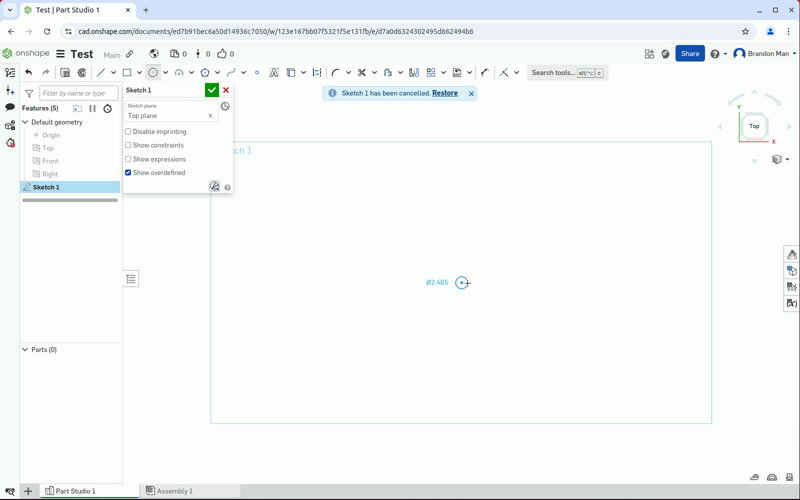
click(467, 282)
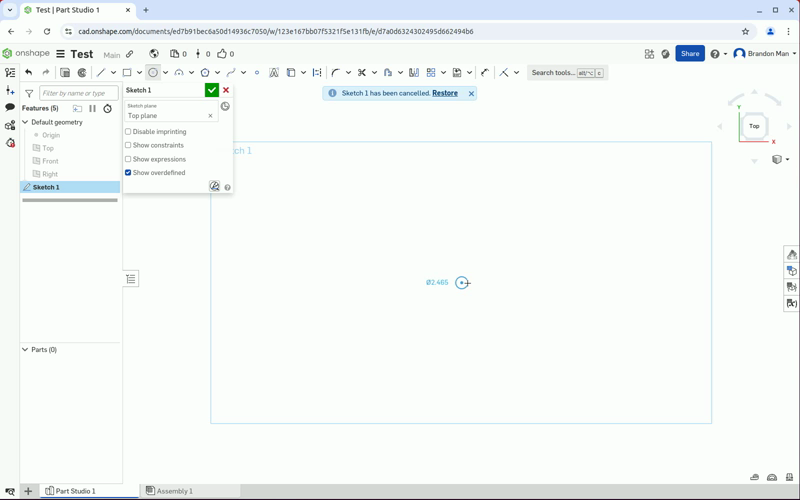
key(esc)
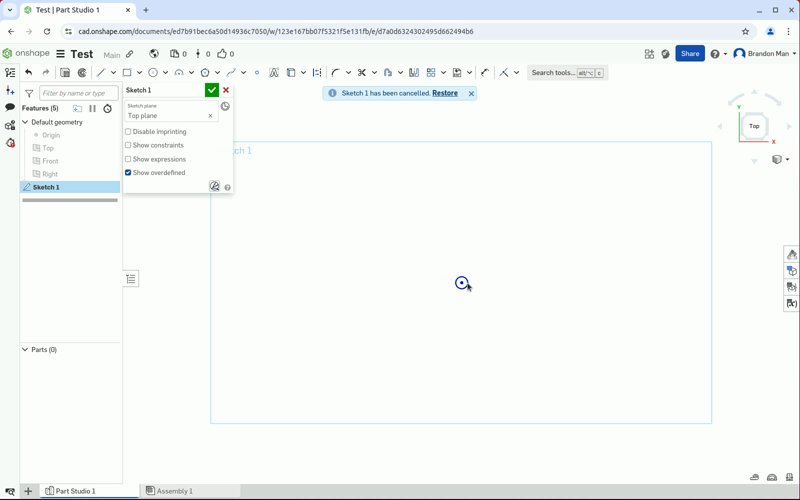
mouse_move(462, 283)
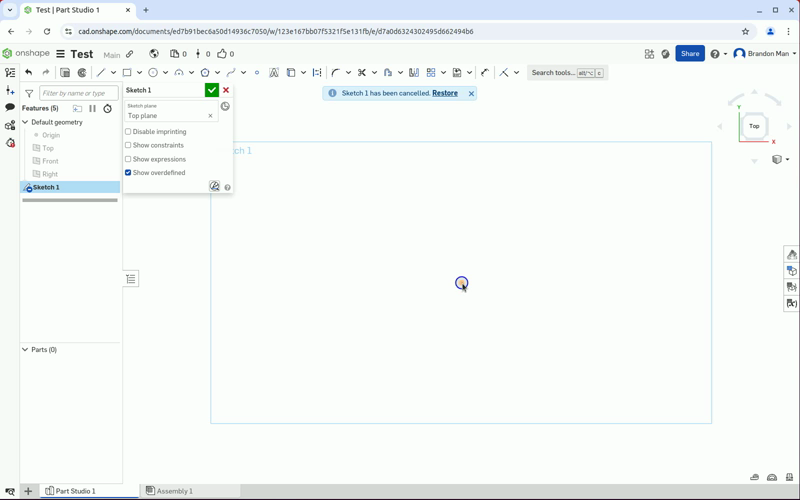
scroll(6)
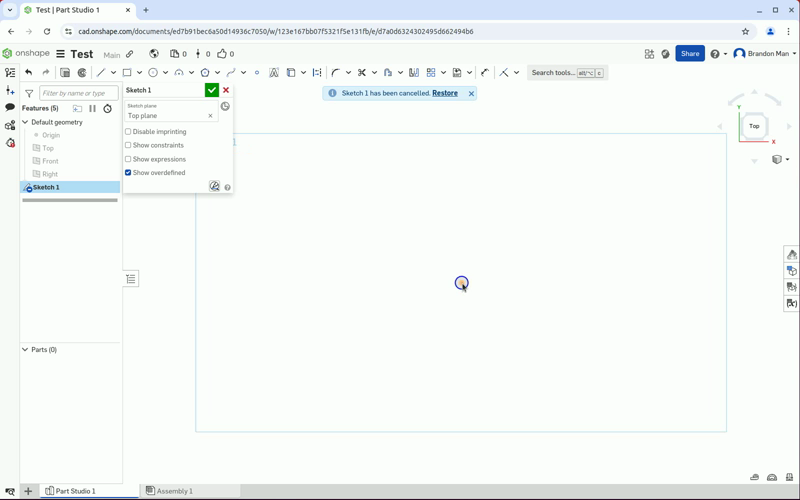
scroll(6)
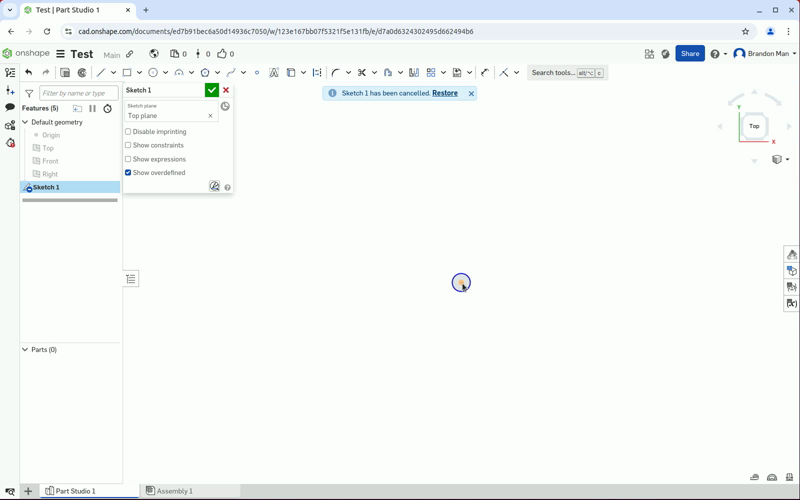
scroll(6)
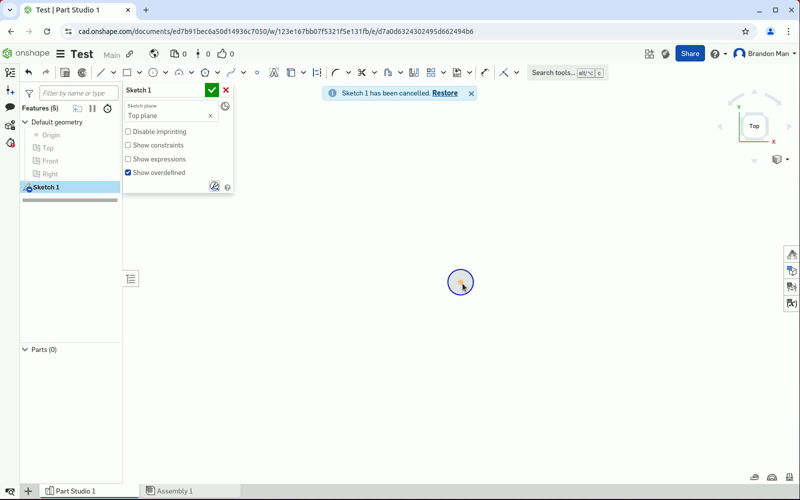
scroll(6)
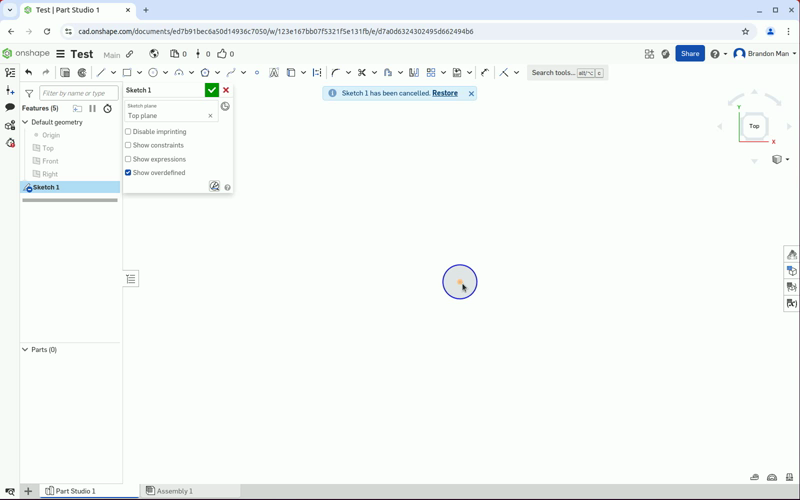
scroll(6)
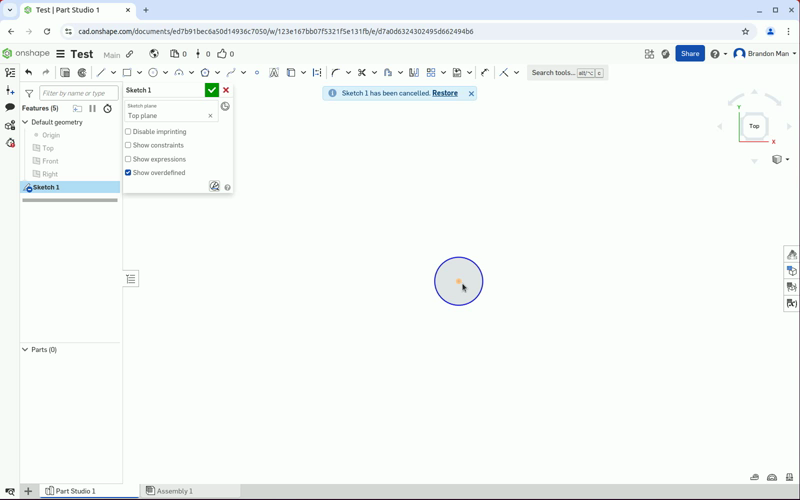
scroll(6)
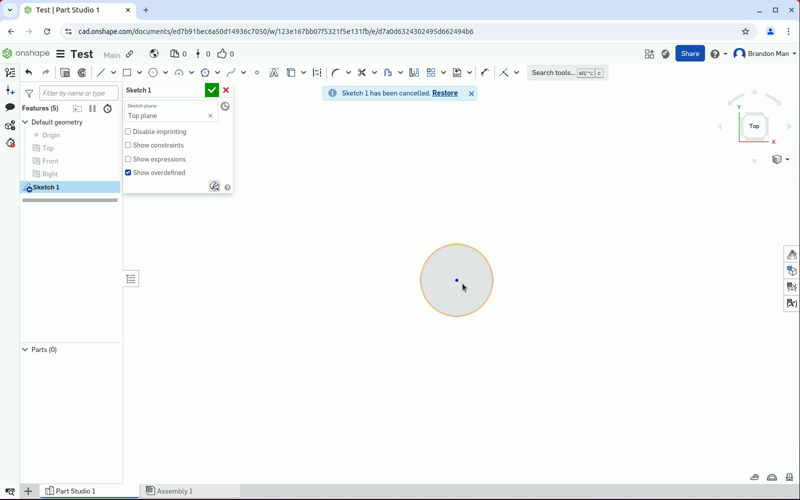
scroll(6)
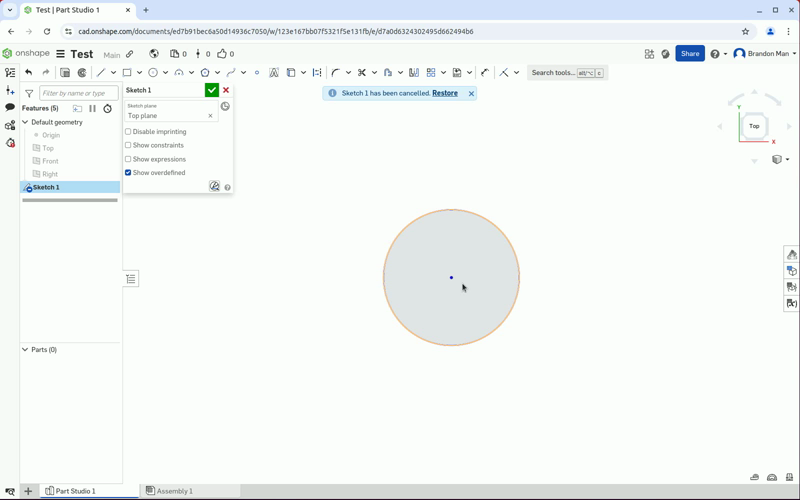
click(462, 283)
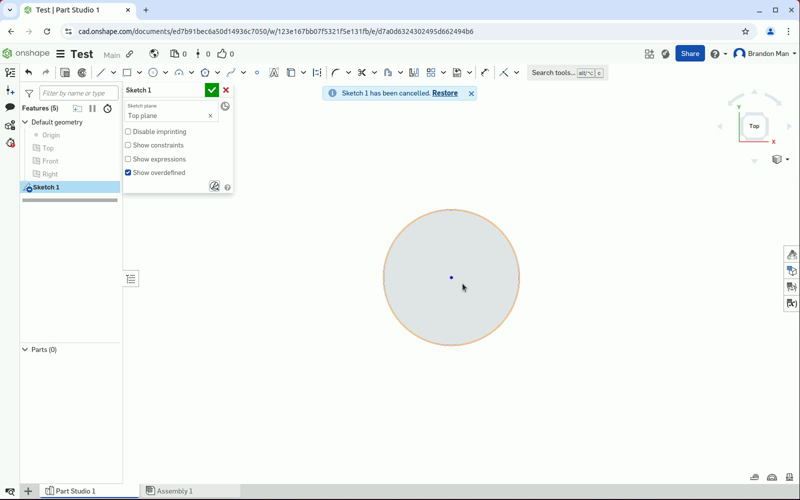
scroll(-6)
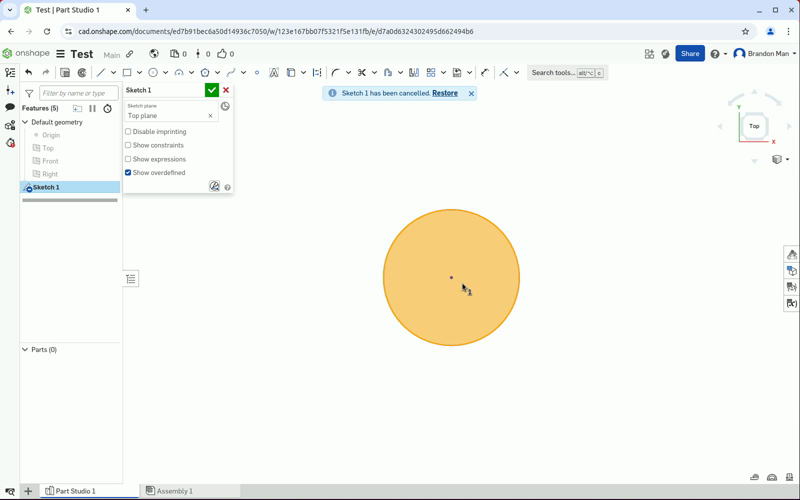
scroll(-6)
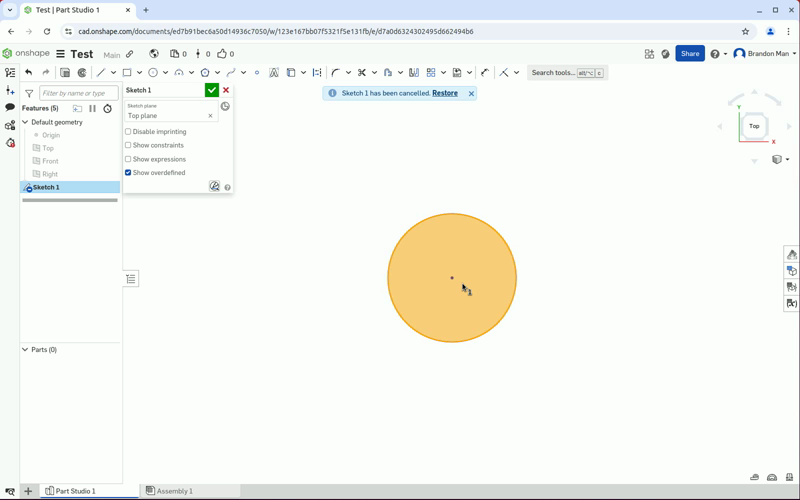
scroll(-6)
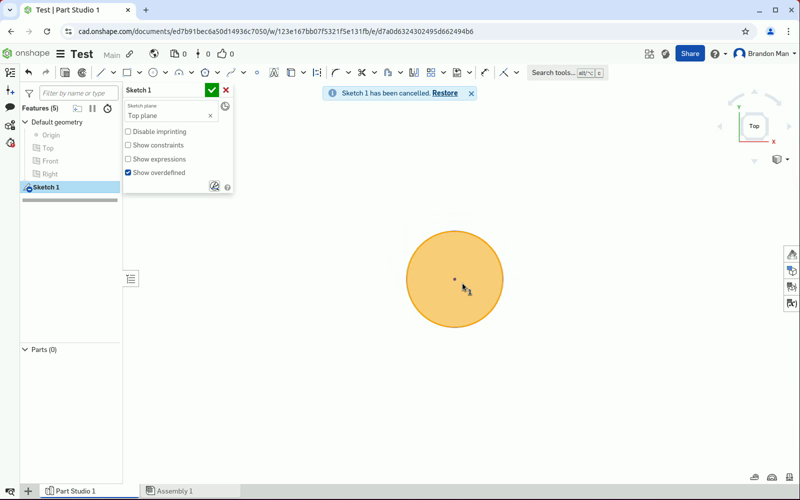
scroll(-6)
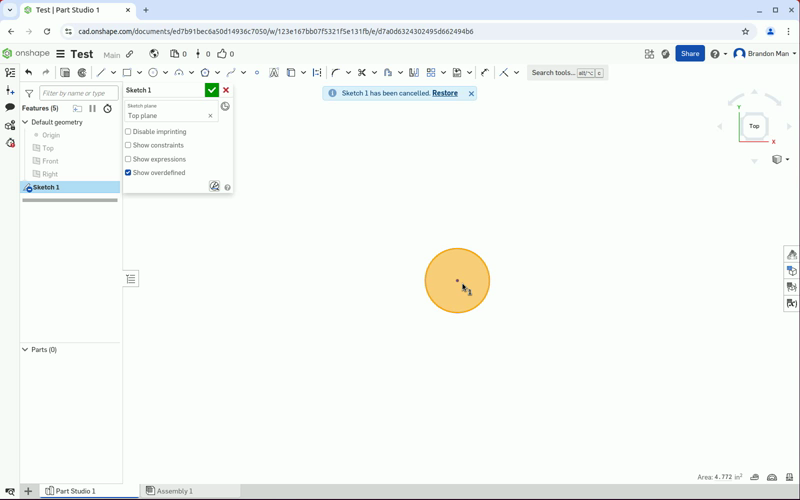
scroll(-6)
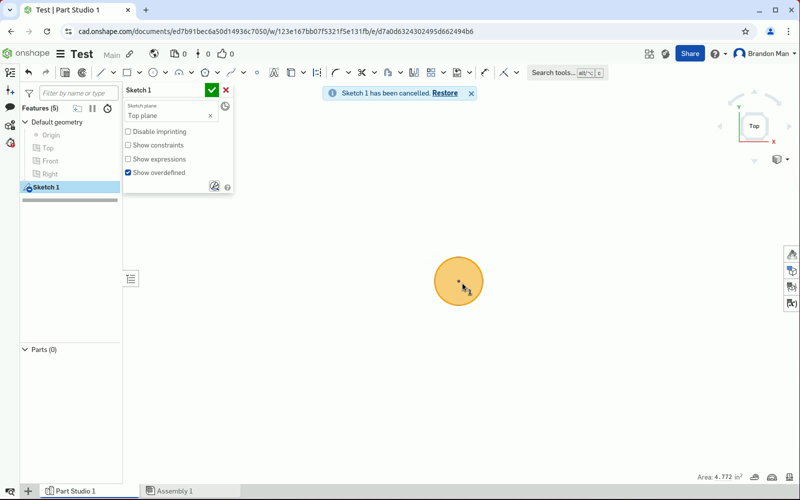
scroll(-6)
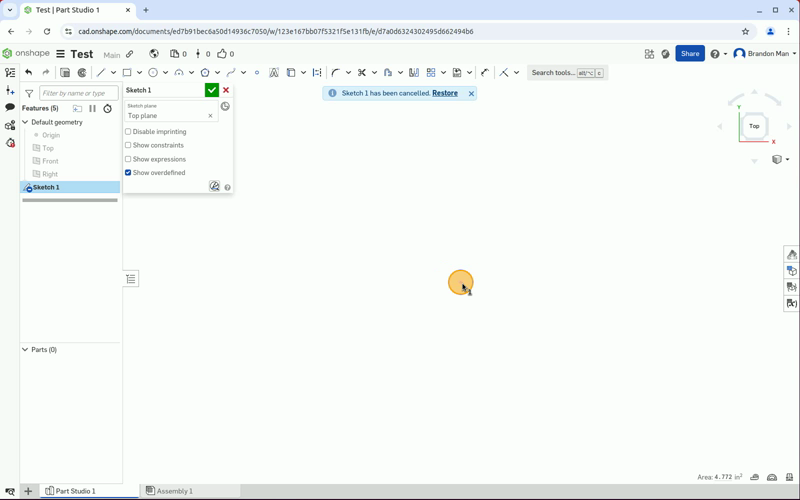
scroll(-6)
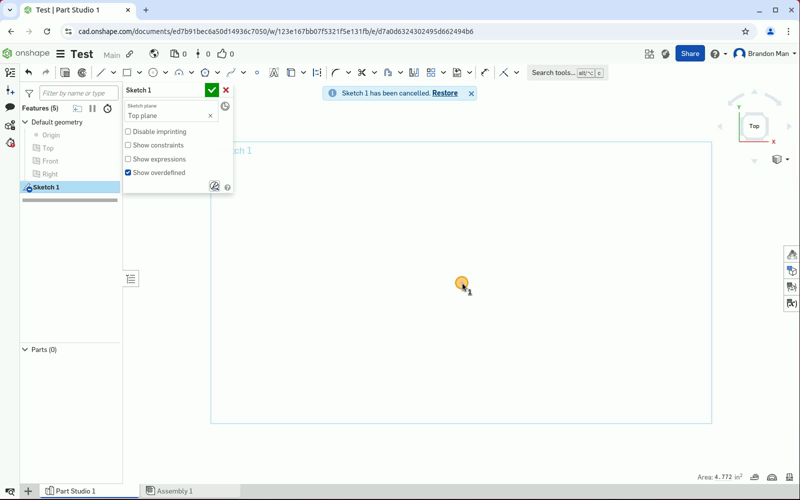
mouse_move(73, 352)
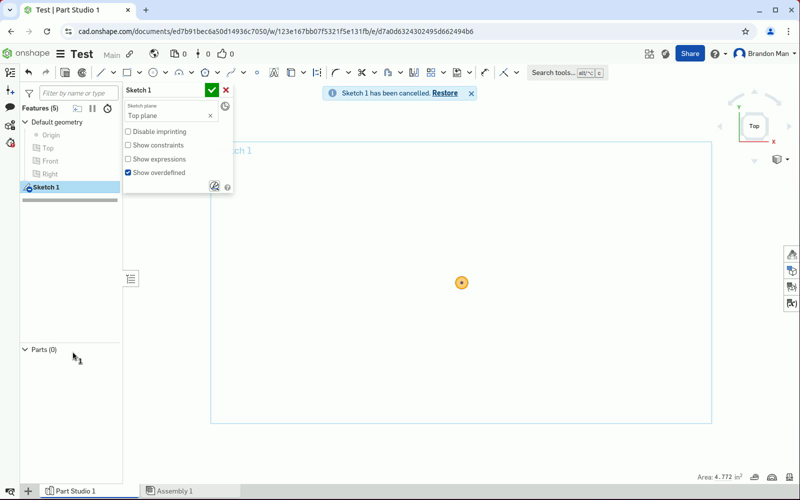
key(shift+y)
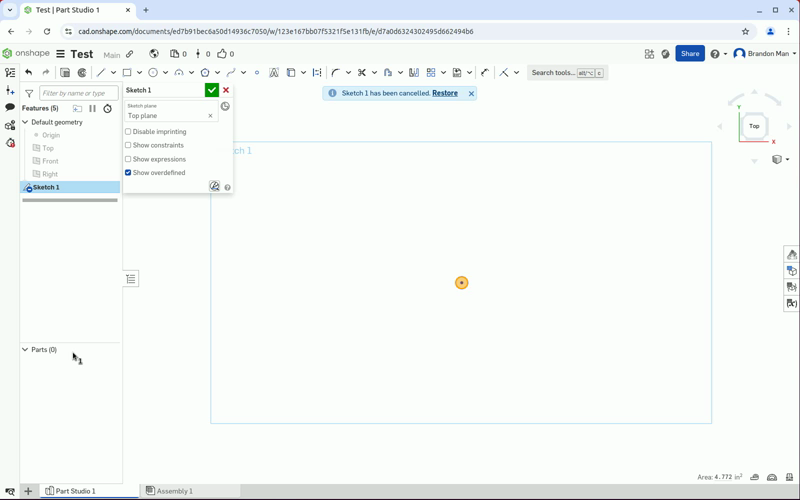
key(shift+e)
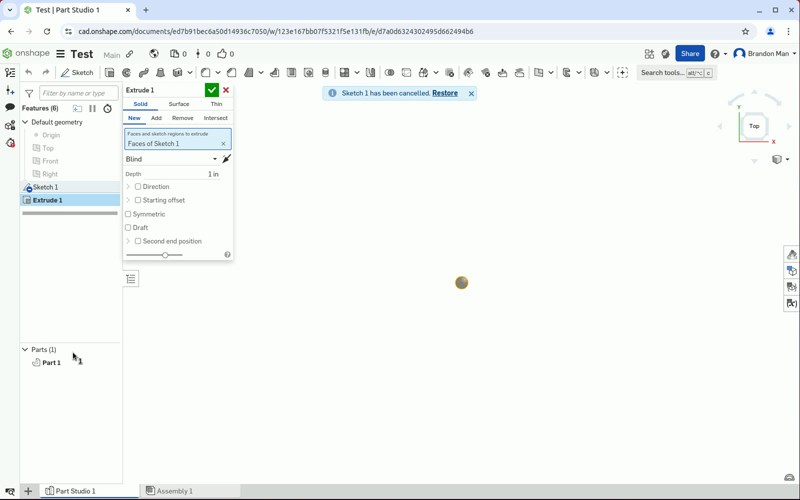
mouse_move(143, 106)
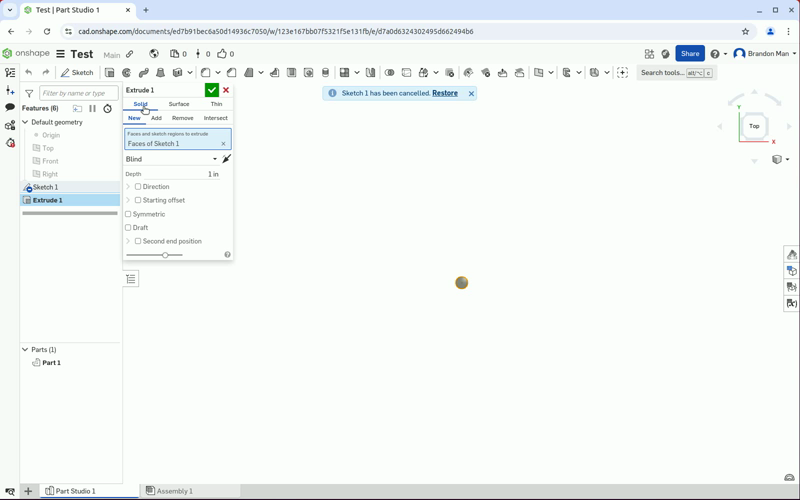
click(143, 106)
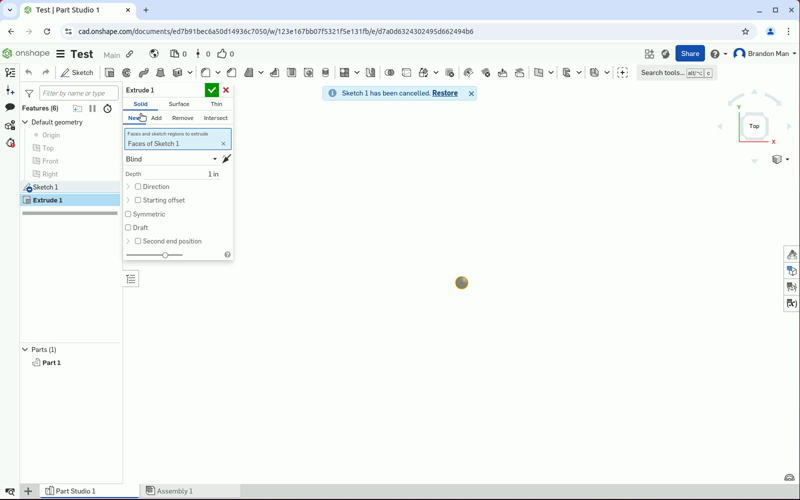
mouse_move(137, 120)
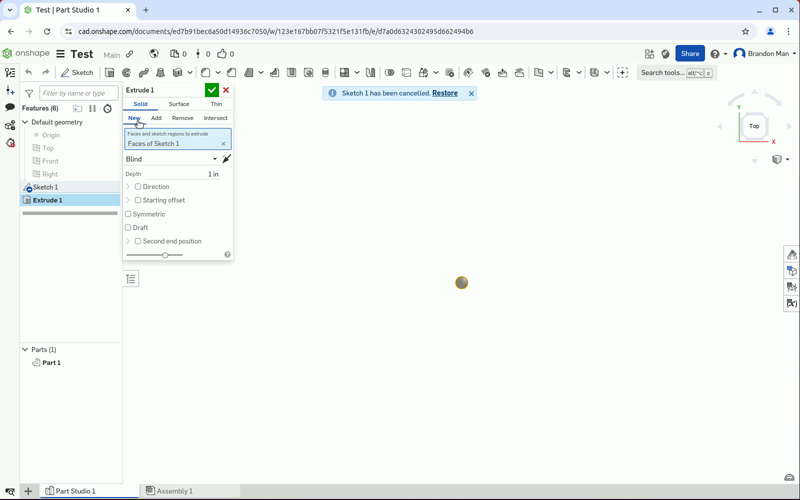
click(137, 120)
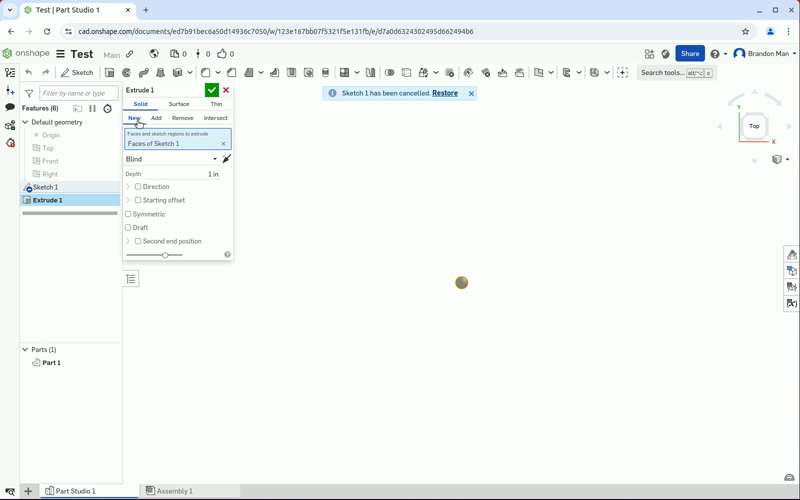
key(tab, 4)
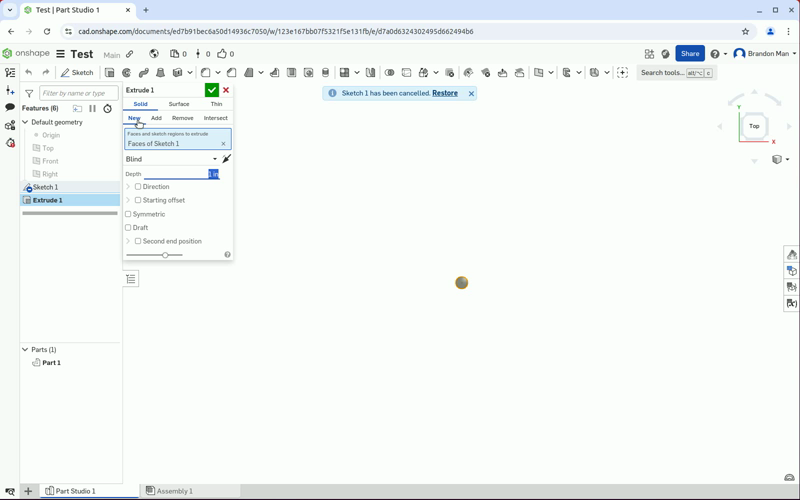
text(-23.108)
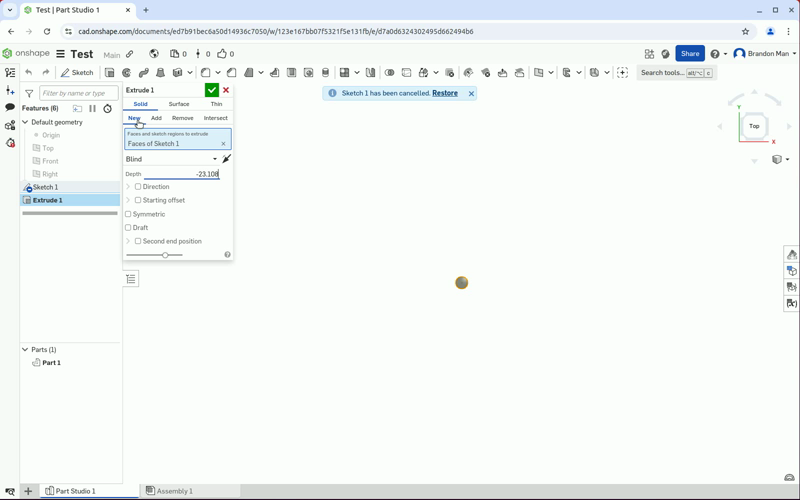
key(enter)
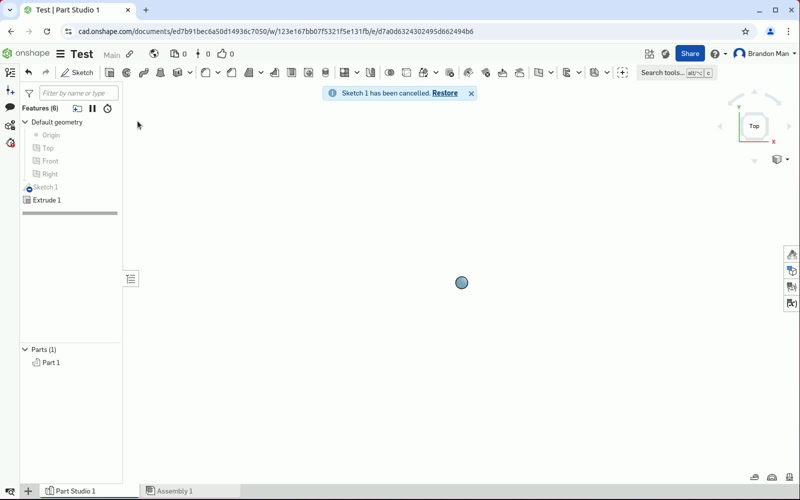
key(shift+h)
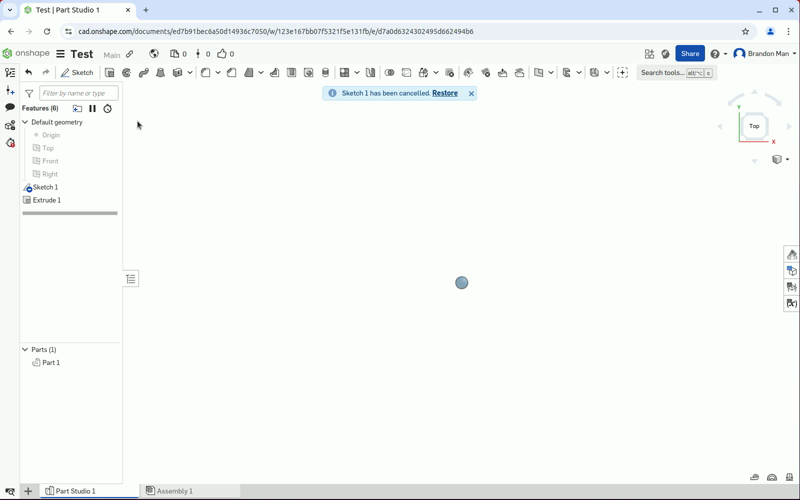
key(shift+h)
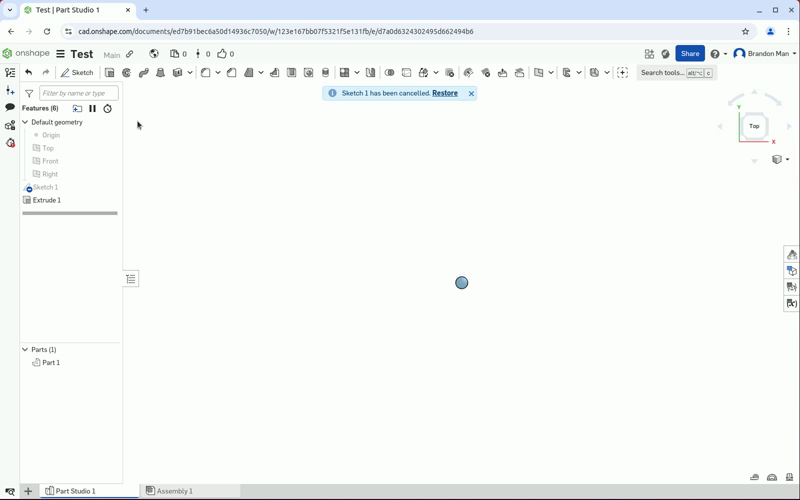
mouse_move(73, 189)
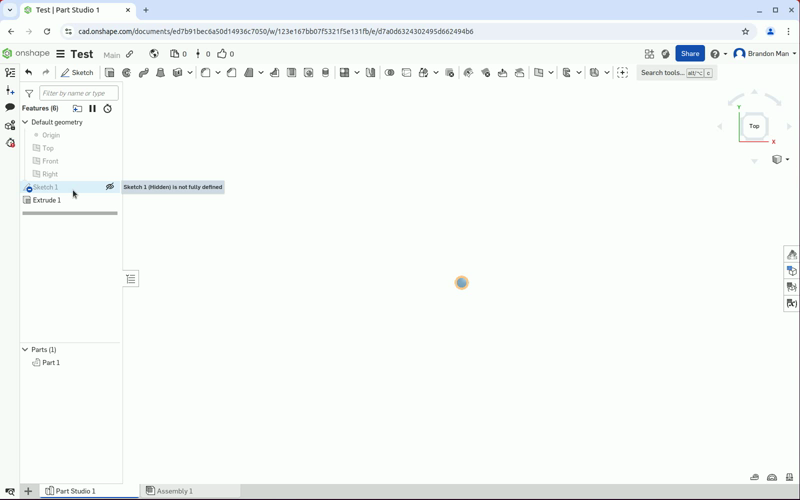
click(73, 189)
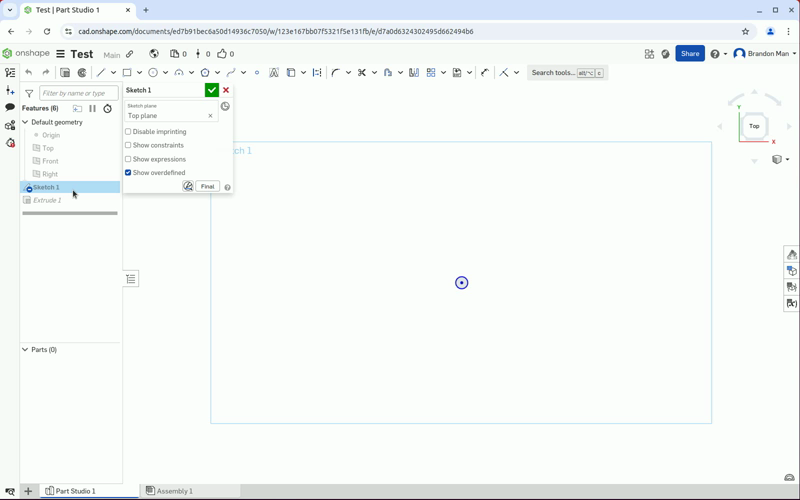
mouse_move(229, 92)
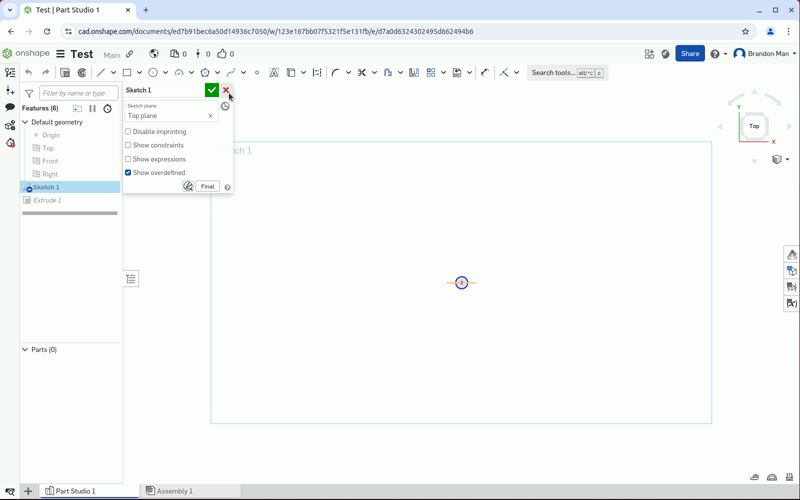
click(229, 92)
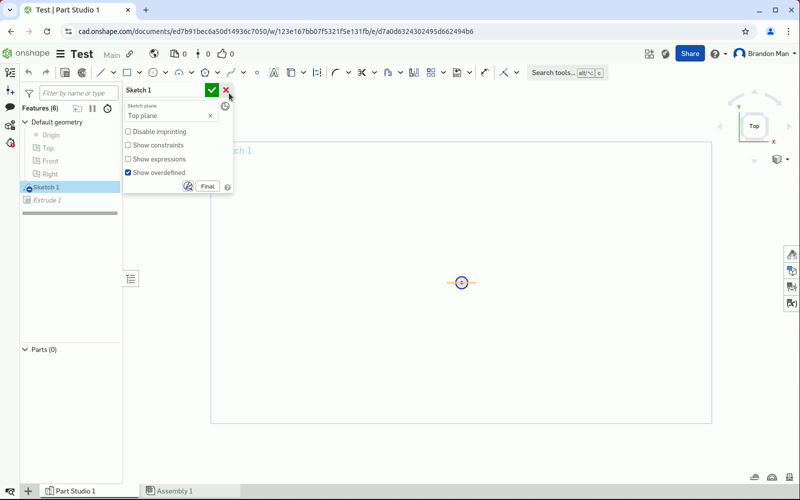
key(shift+s)
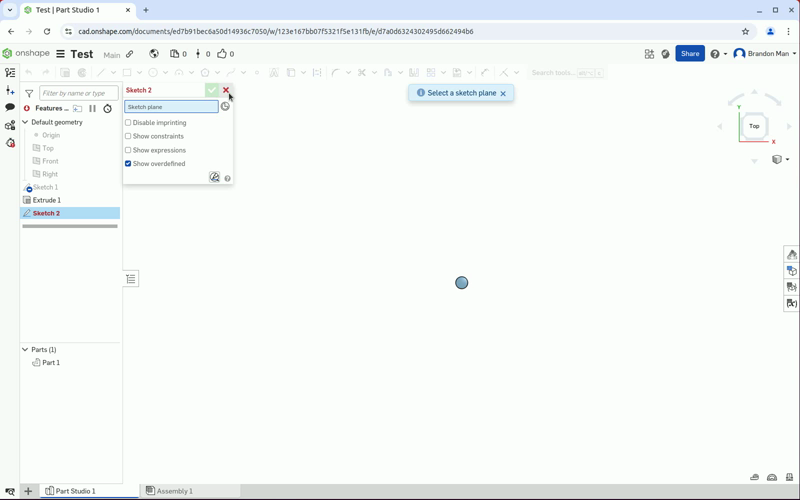
mouse_move(73, 150)
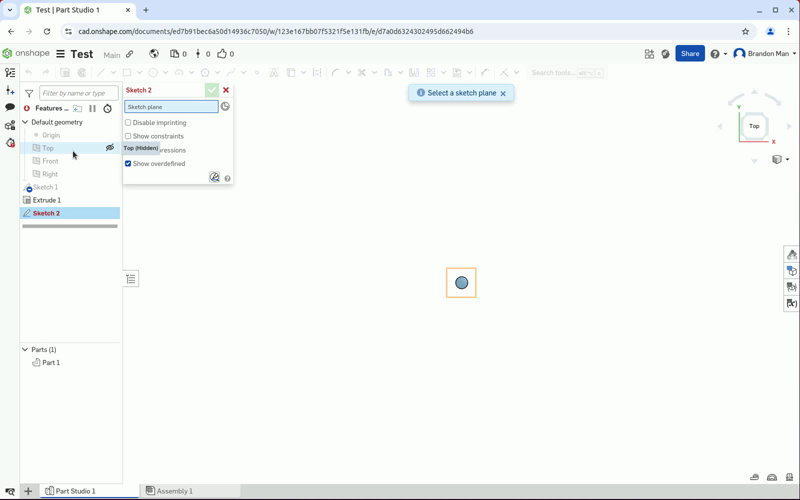
click(73, 150)
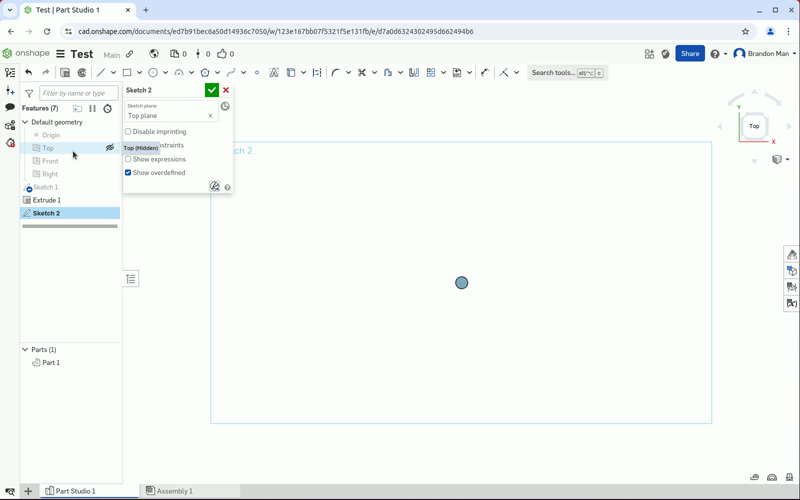
mouse_move(73, 352)
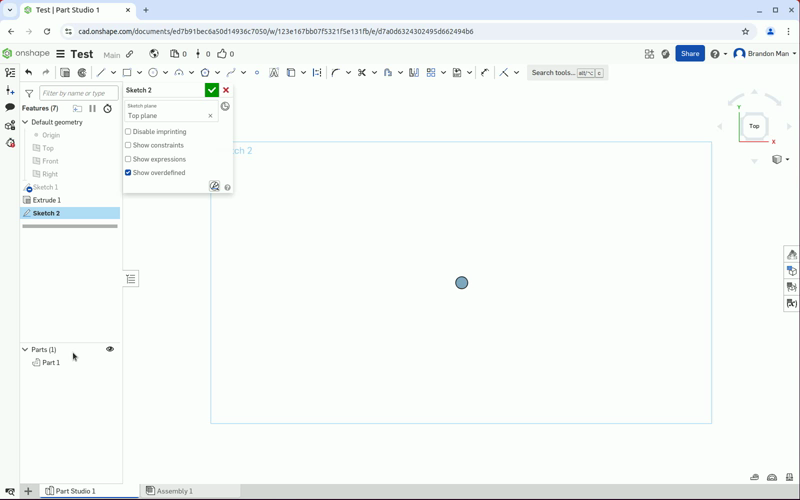
key(y)
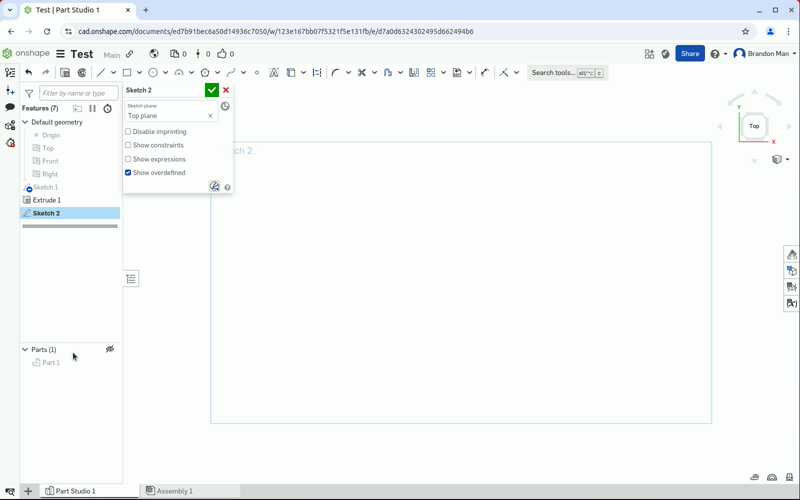
key(c)
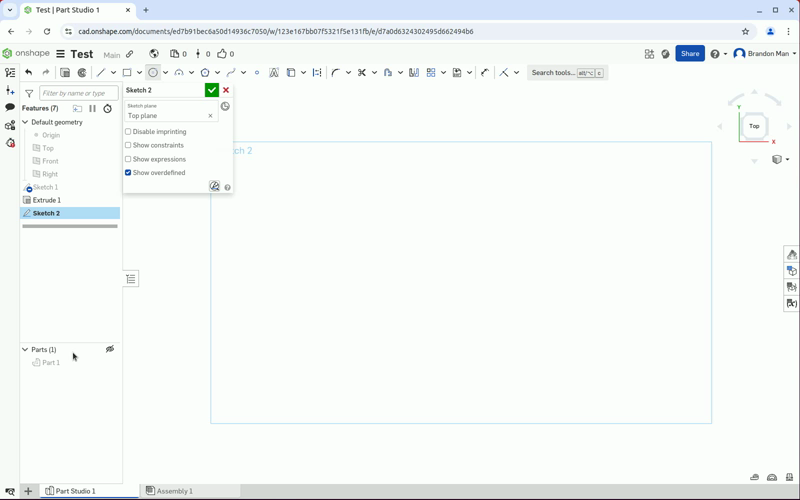
key_down(shift)
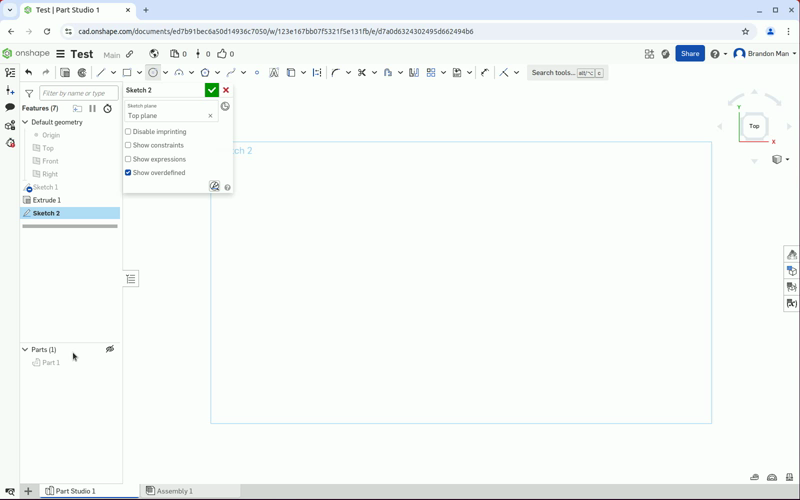
mouse_move(460, 282)
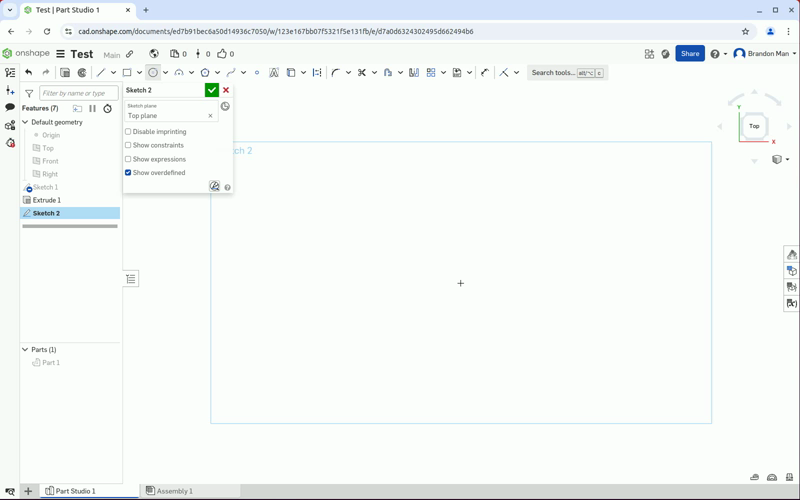
click(460, 282)
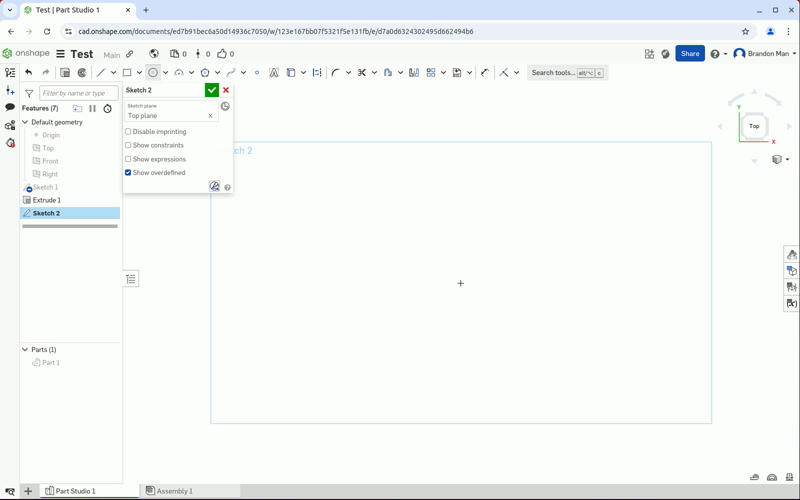
key_up(shift)
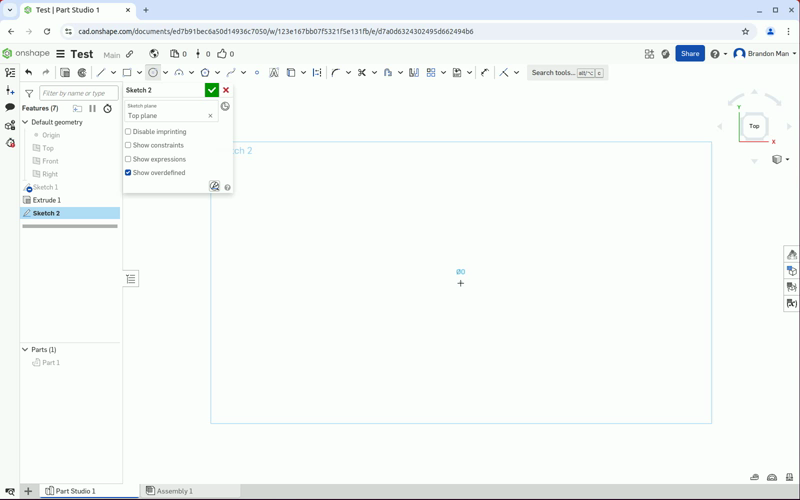
mouse_move(470, 282)
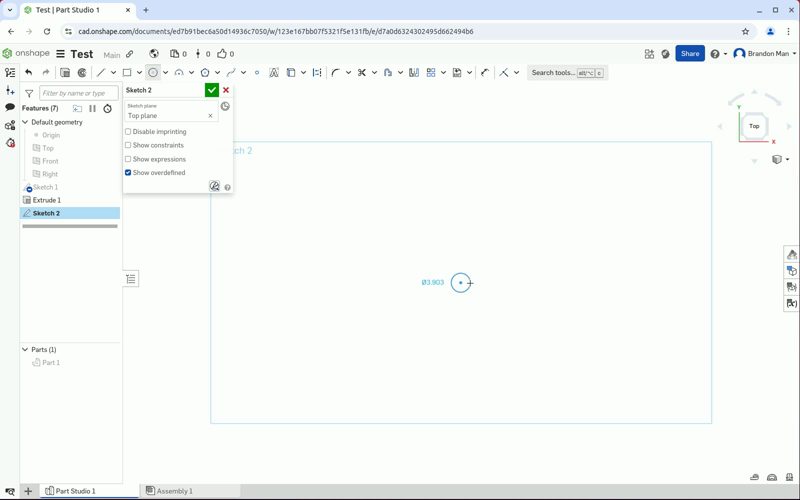
click(470, 282)
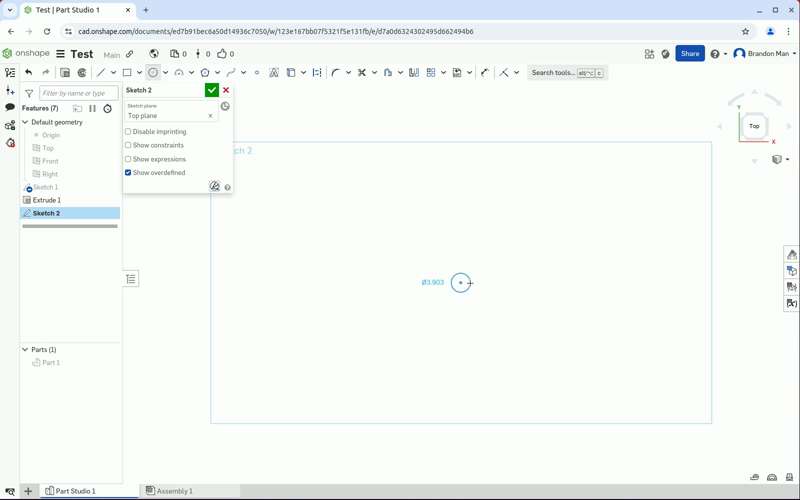
key(esc)
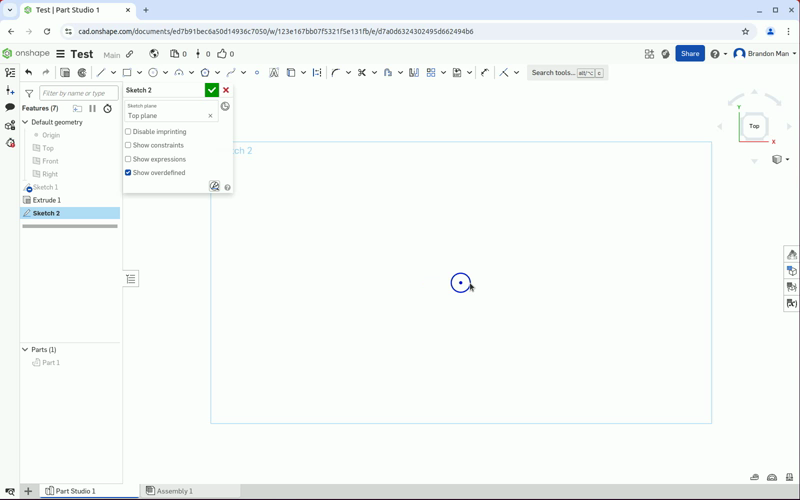
mouse_move(457, 286)
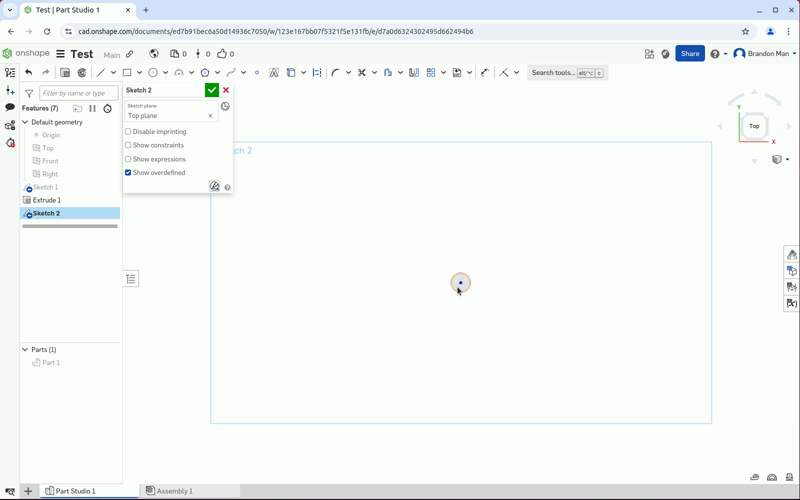
scroll(6)
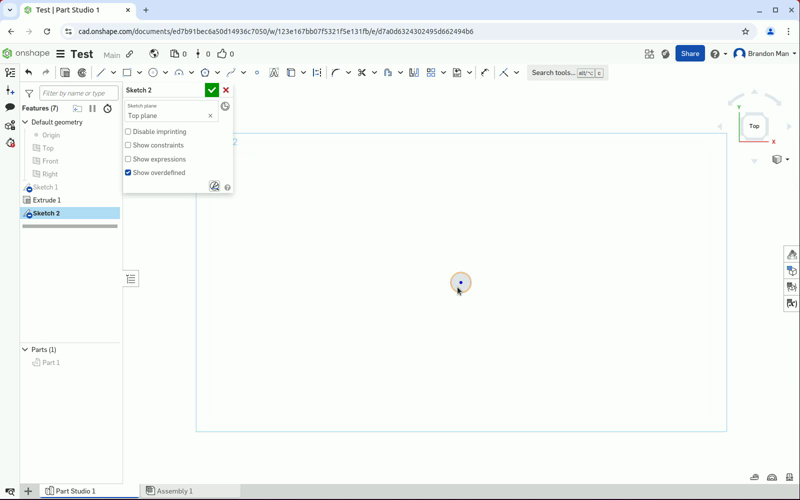
scroll(6)
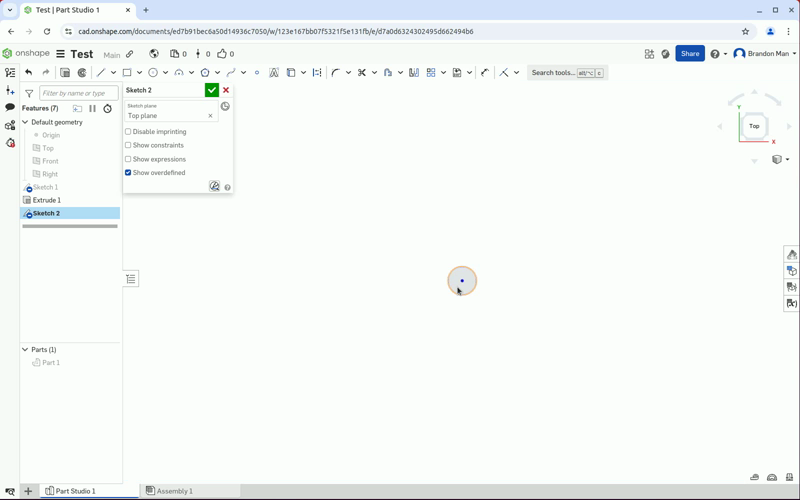
scroll(6)
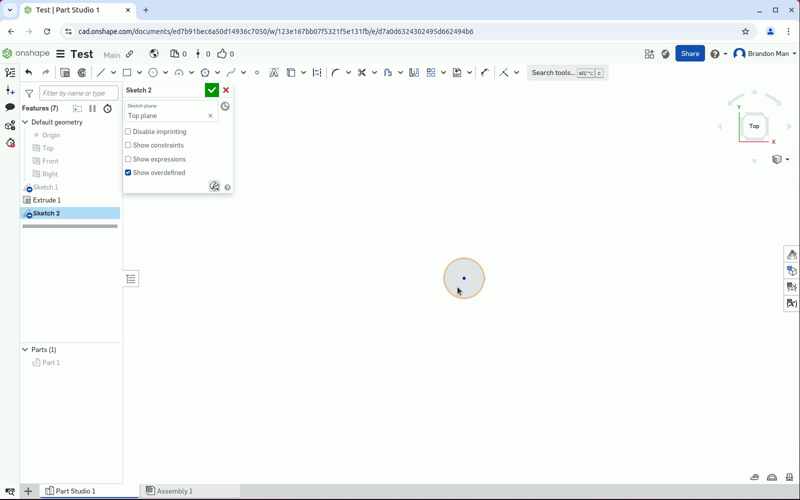
scroll(6)
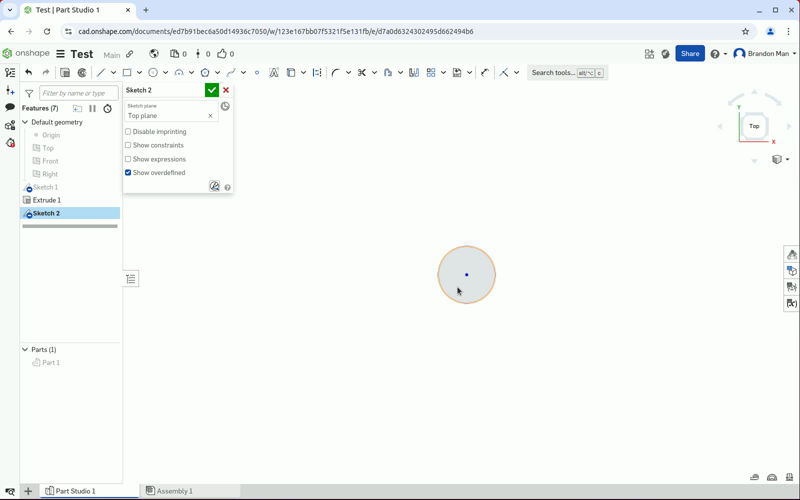
scroll(6)
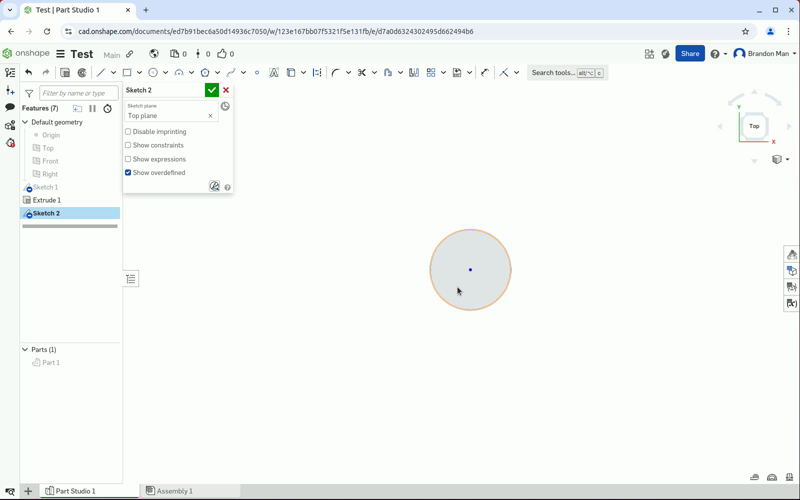
scroll(6)
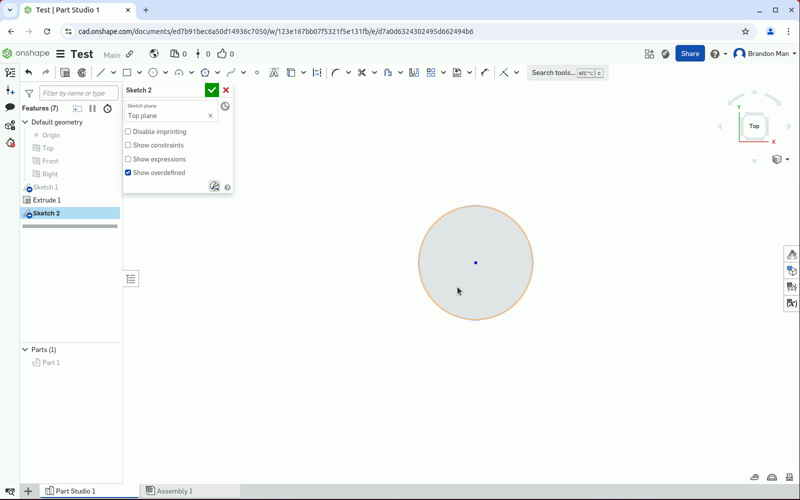
scroll(6)
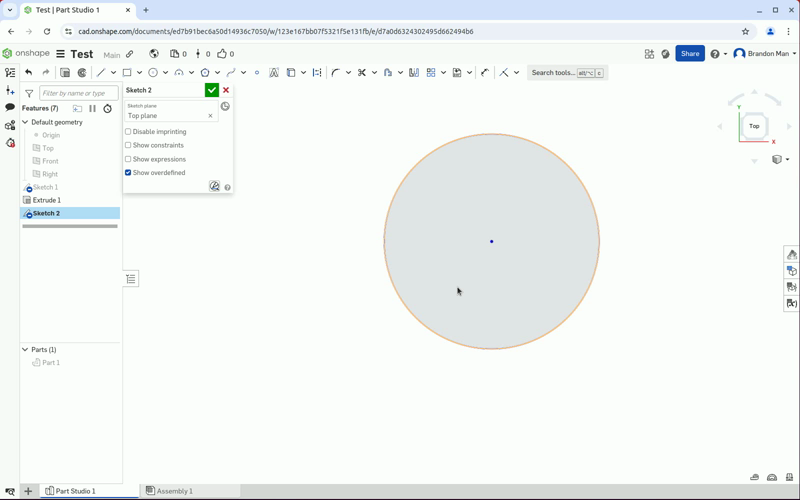
click(457, 286)
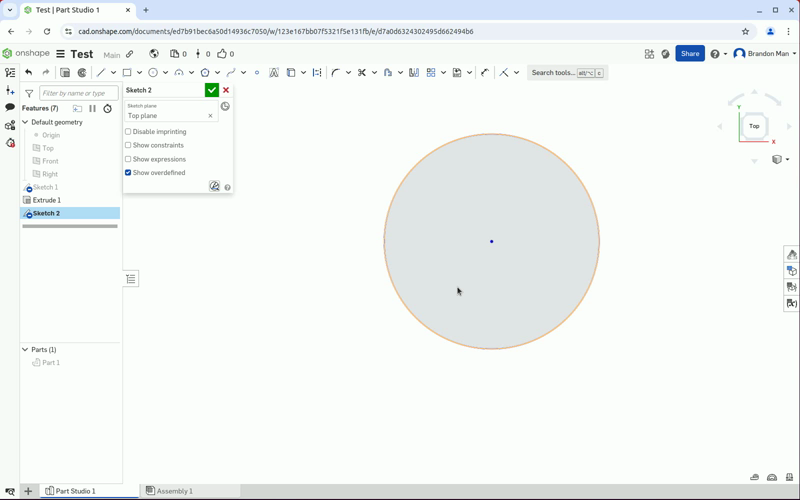
scroll(-6)
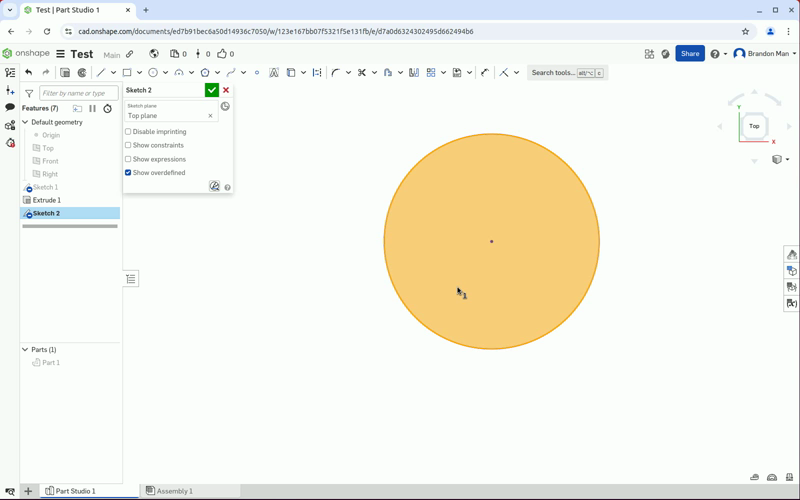
scroll(-6)
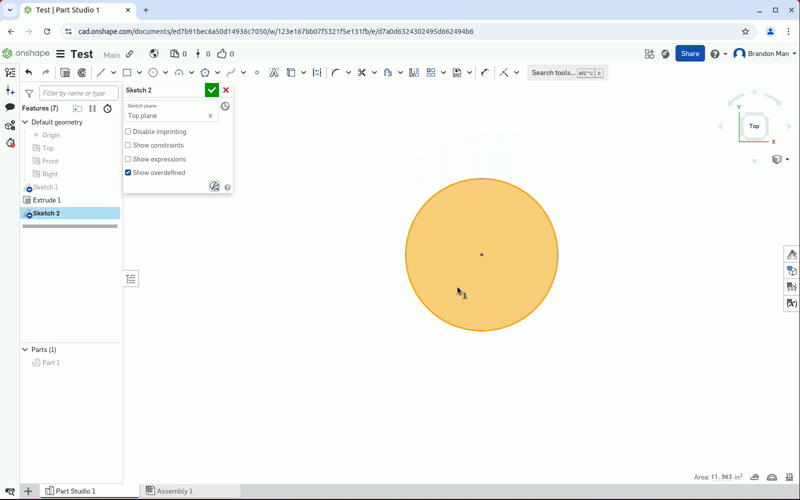
scroll(-6)
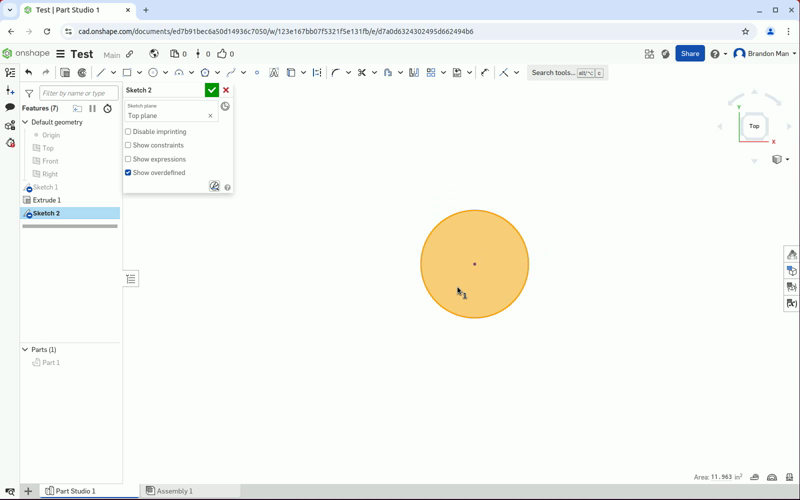
scroll(-6)
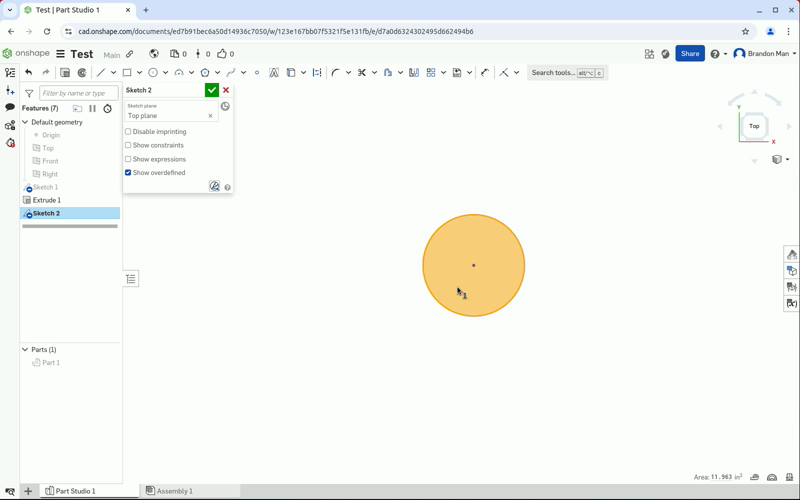
scroll(-6)
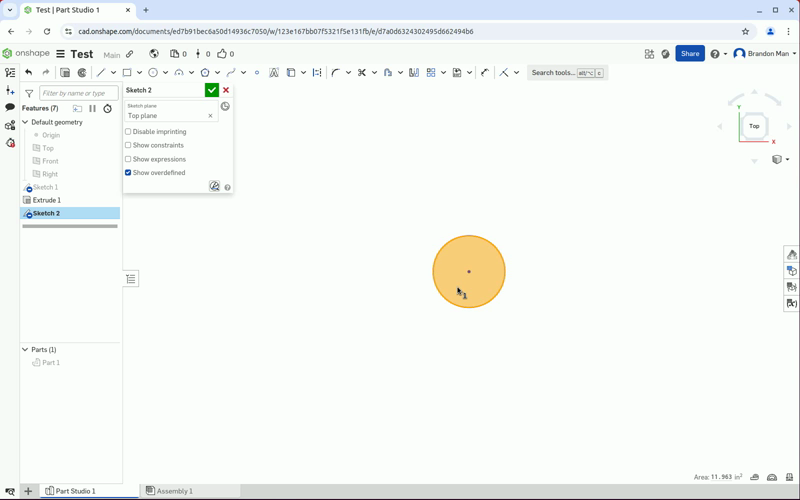
scroll(-6)
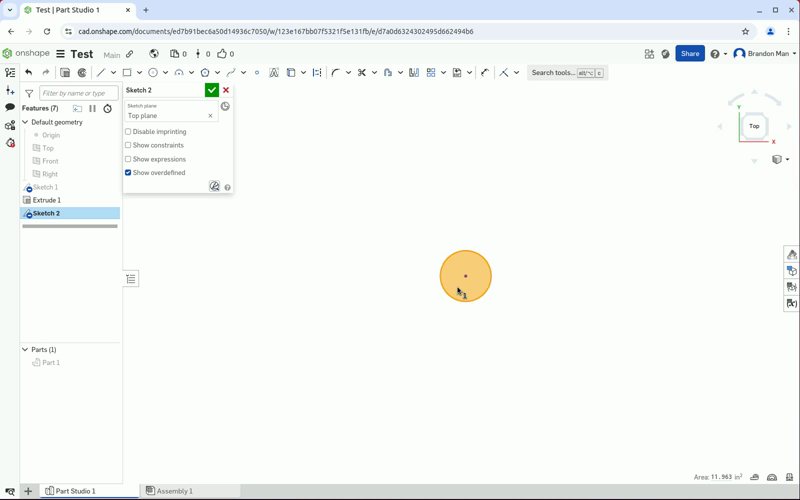
scroll(-6)
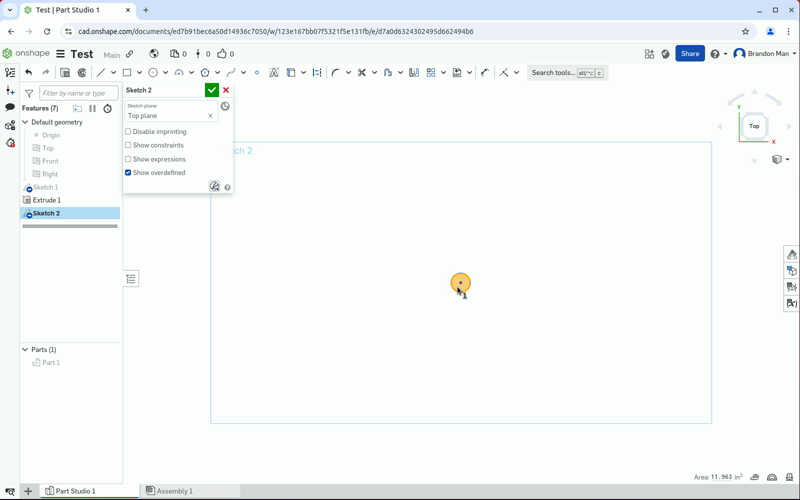
mouse_move(73, 352)
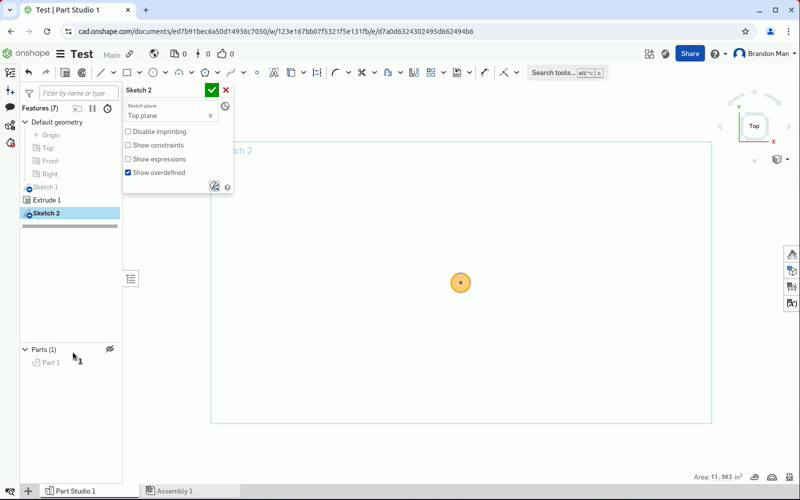
key(shift+y)
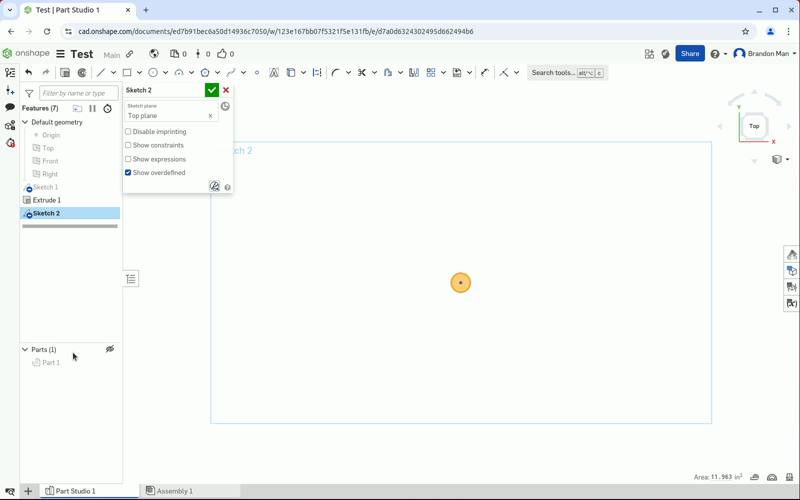
key(shift+e)
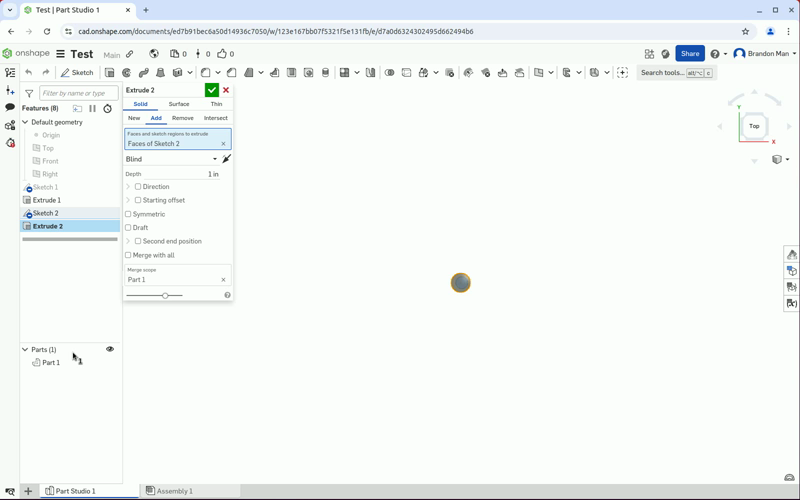
mouse_move(143, 106)
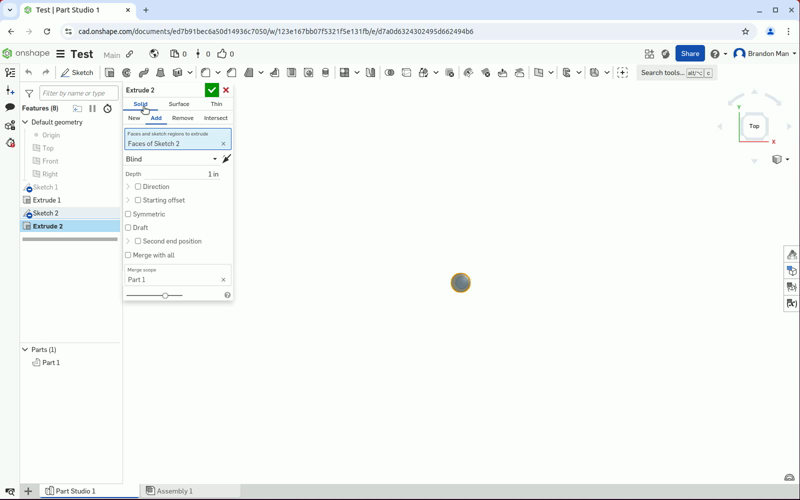
click(143, 106)
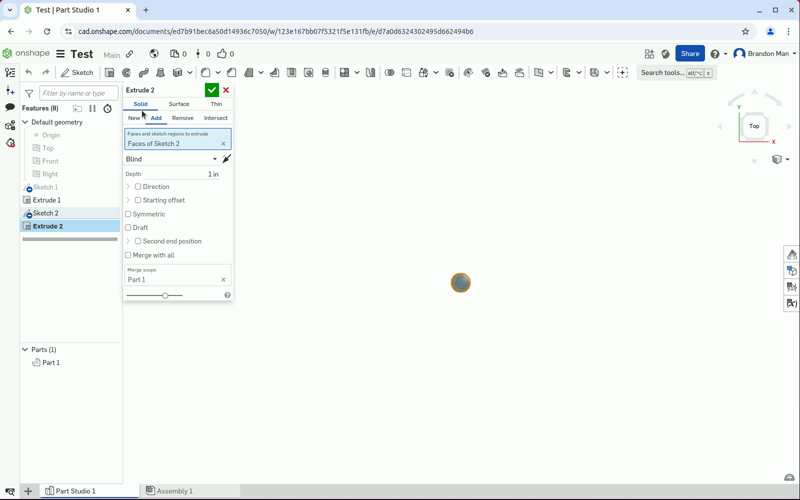
mouse_move(137, 120)
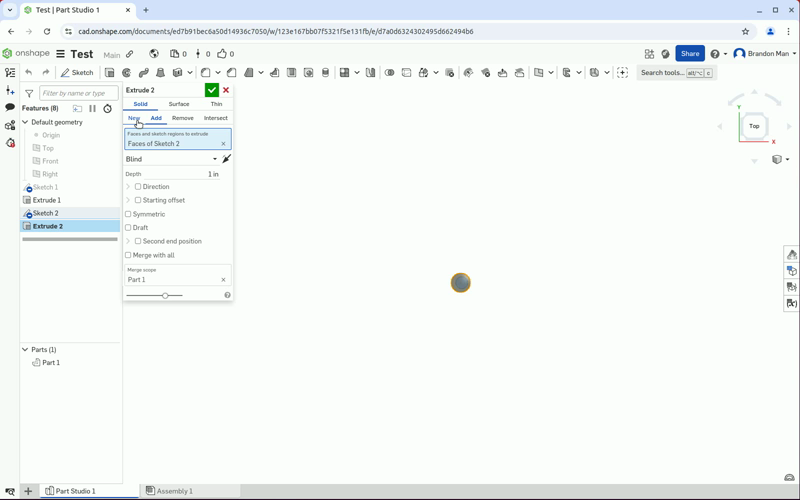
click(137, 120)
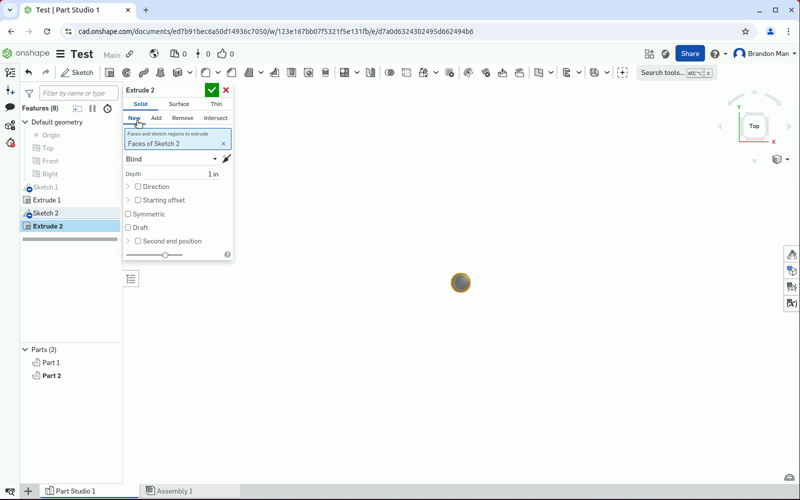
key(tab, 4)
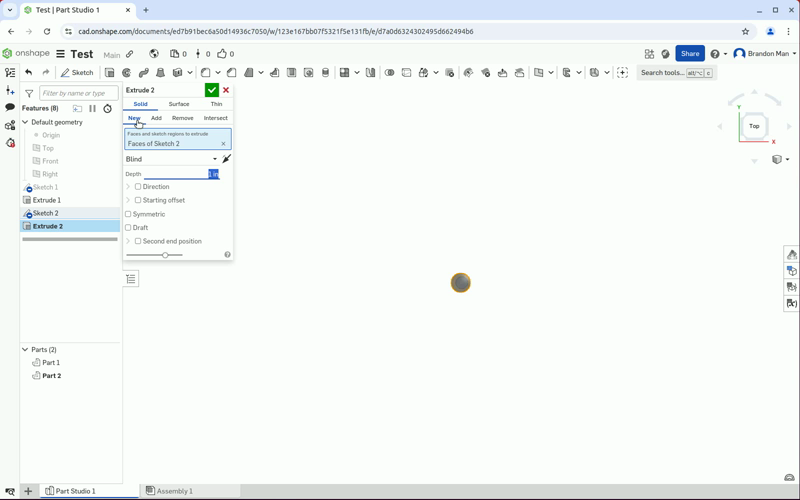
text(2.889)
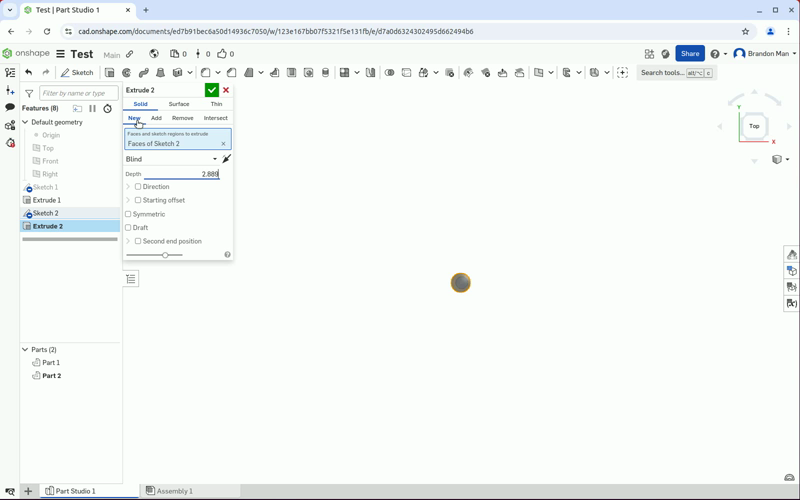
key(enter)
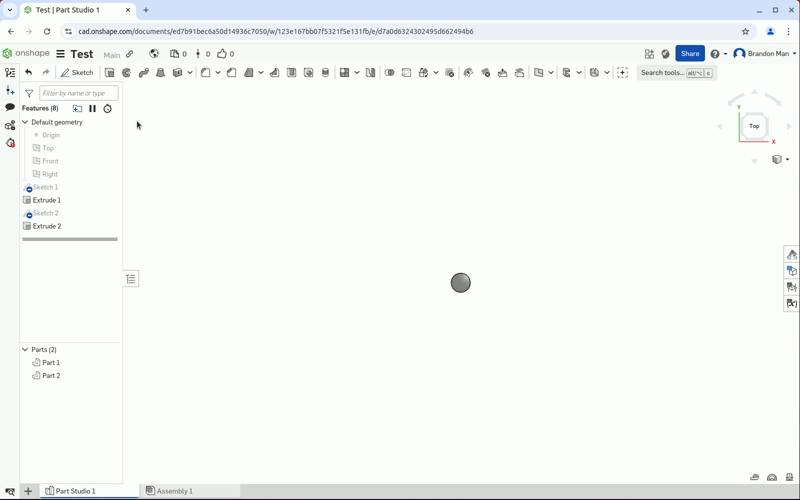
key(shift+h)
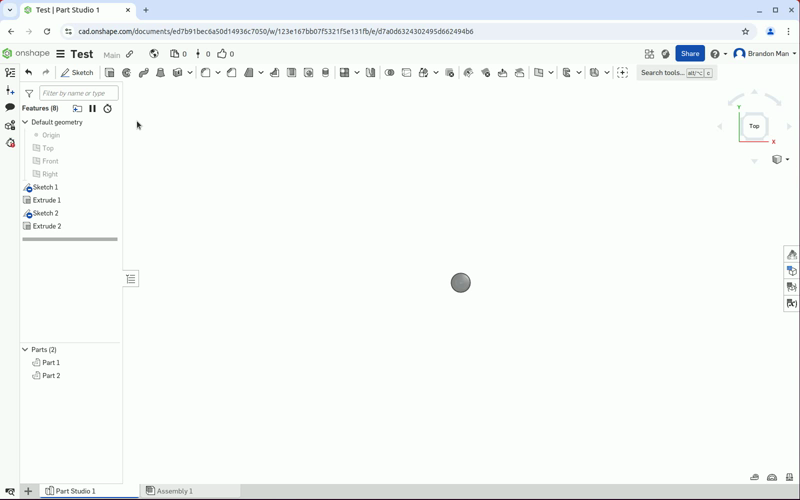
key(shift+h)
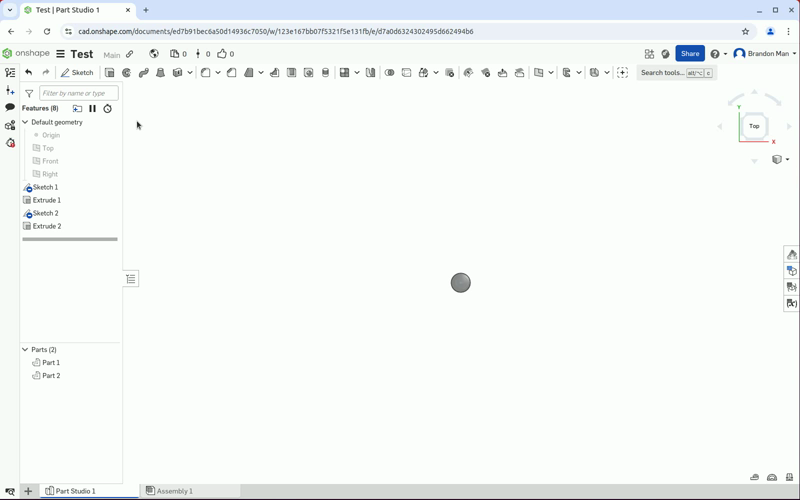
key(shift+7)
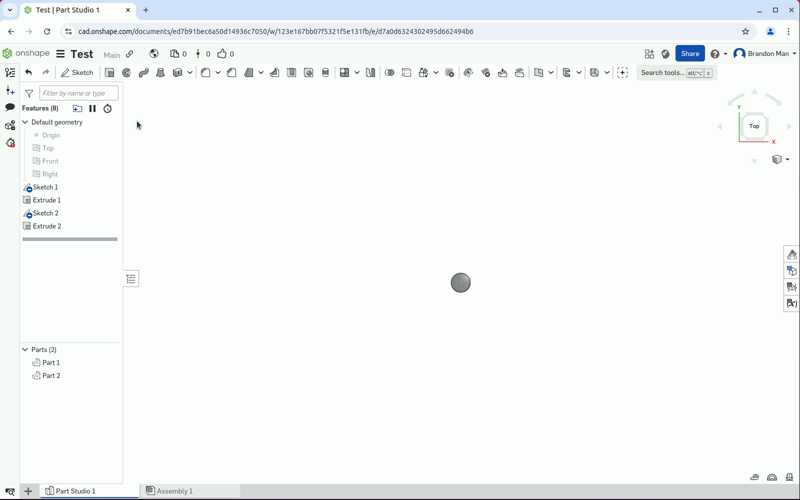
key(up, 3)
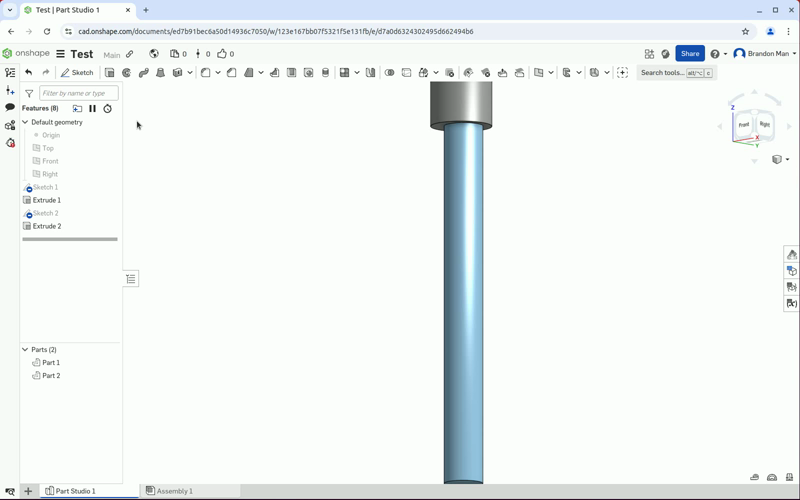
key(left, 3)
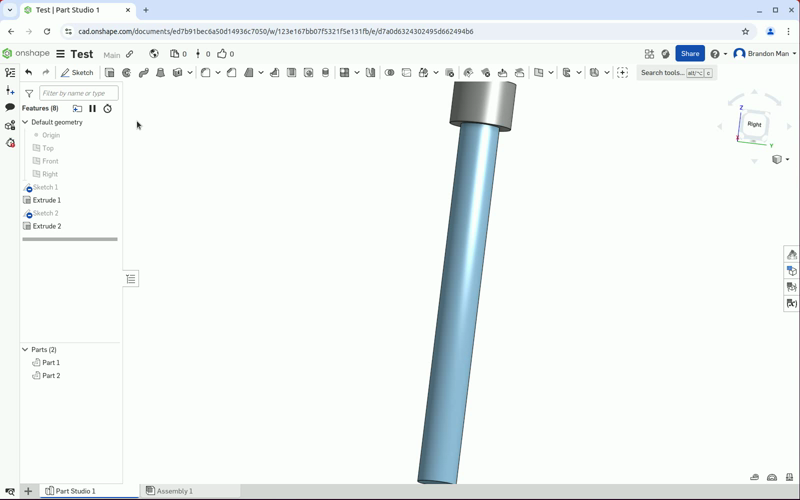
key(right, 3)
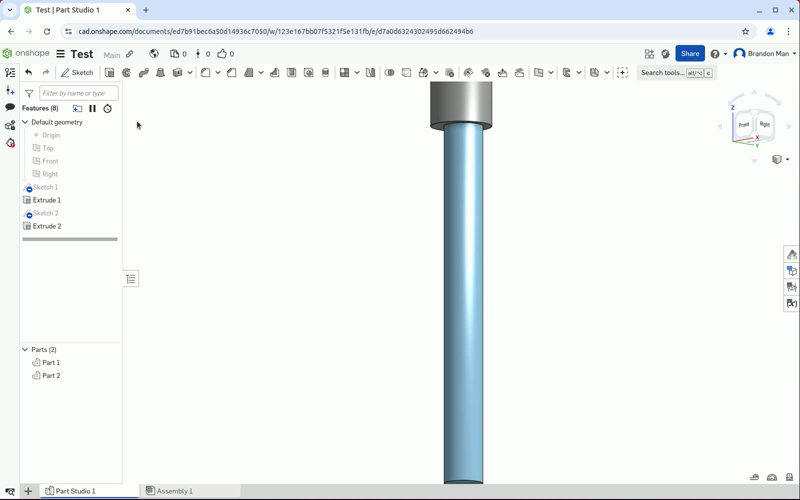
key(down, 3)
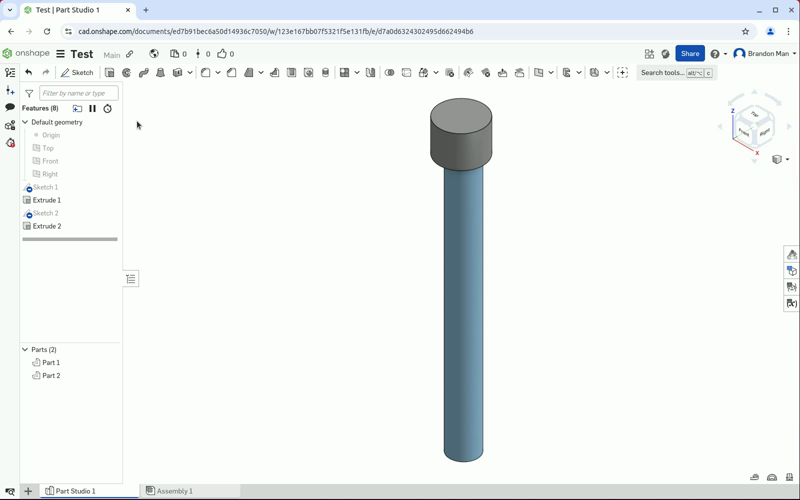
mouse_move(73, 189)
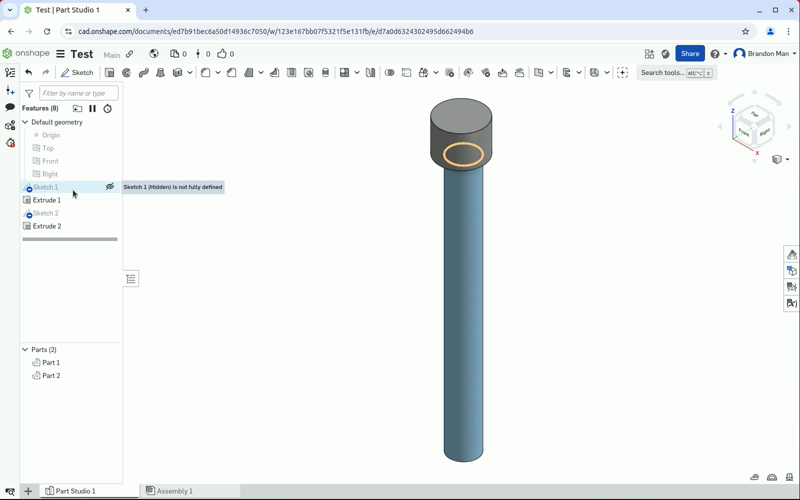
click(73, 189)